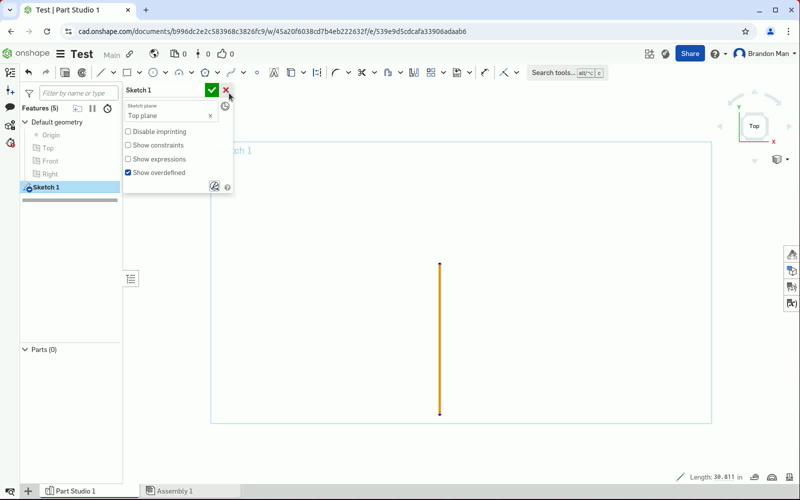
key(shift+h)
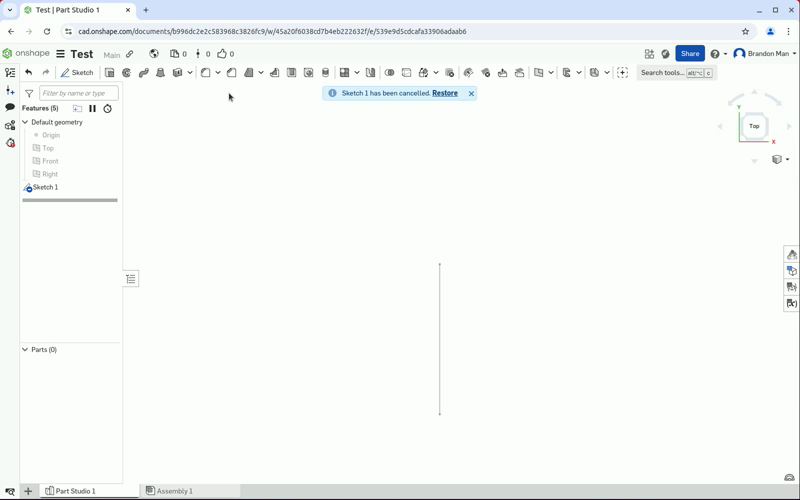
mouse_move(73, 352)
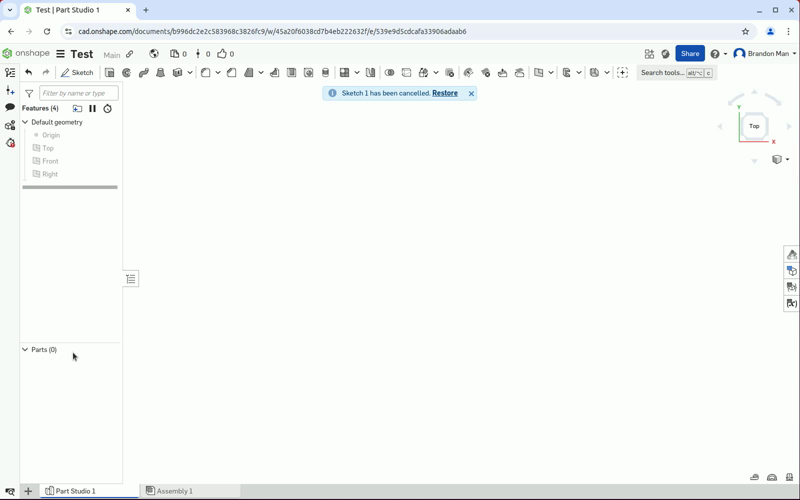
key(y)
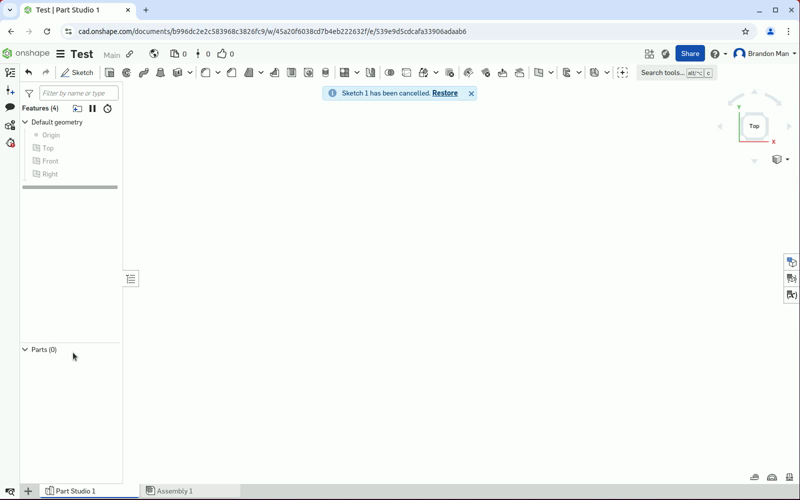
key(shift+p)
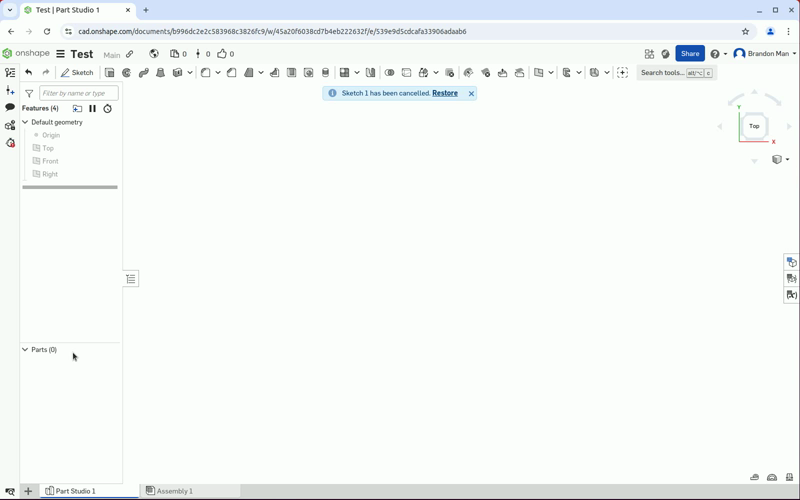
key(space)
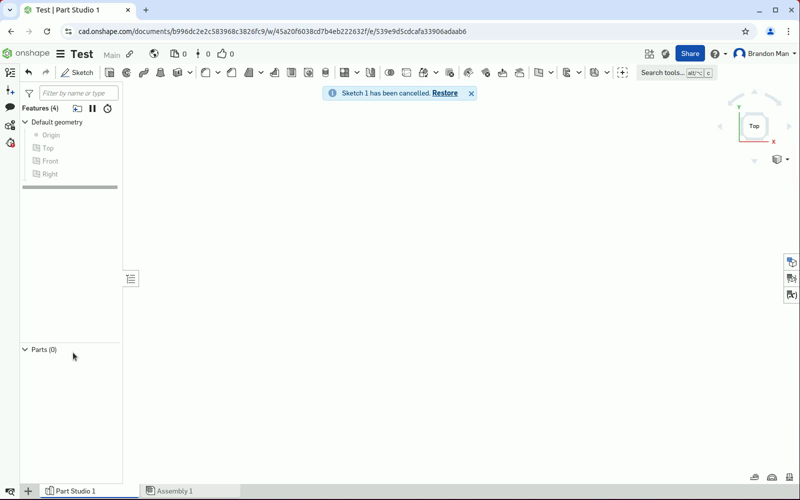
key_down(shift)
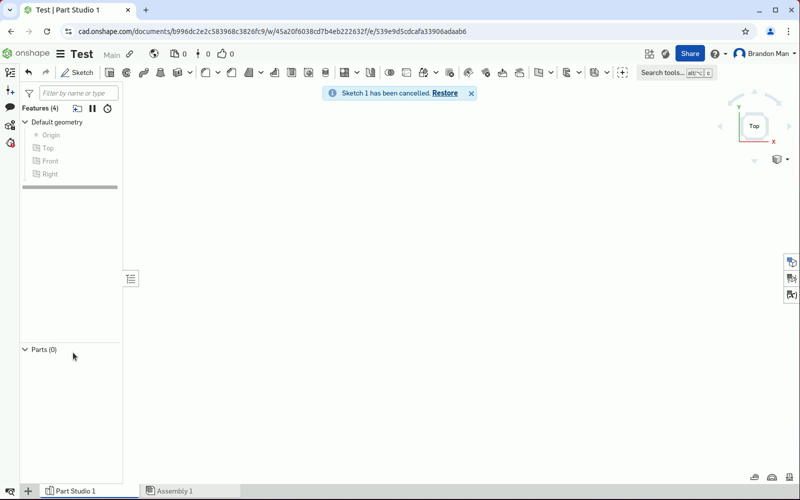
key(up)
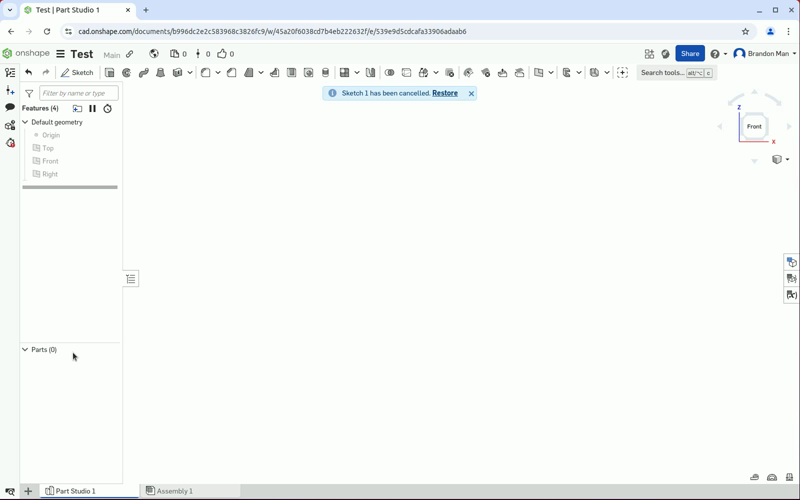
key_up(shift)
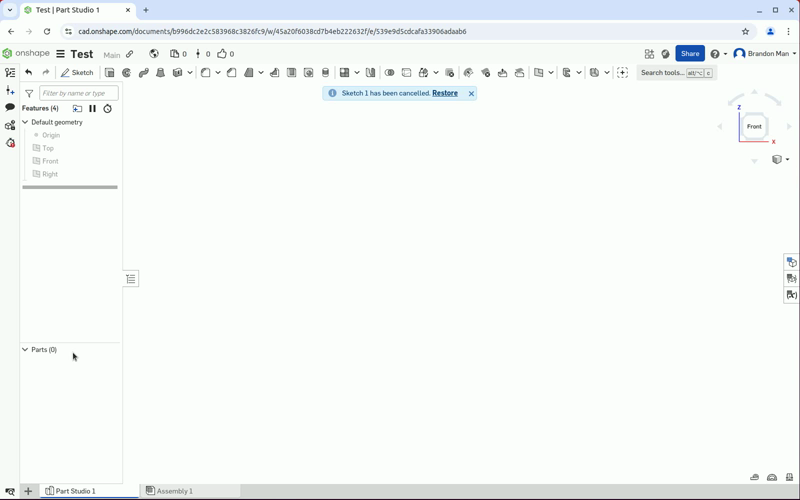
mouse_move(73, 352)
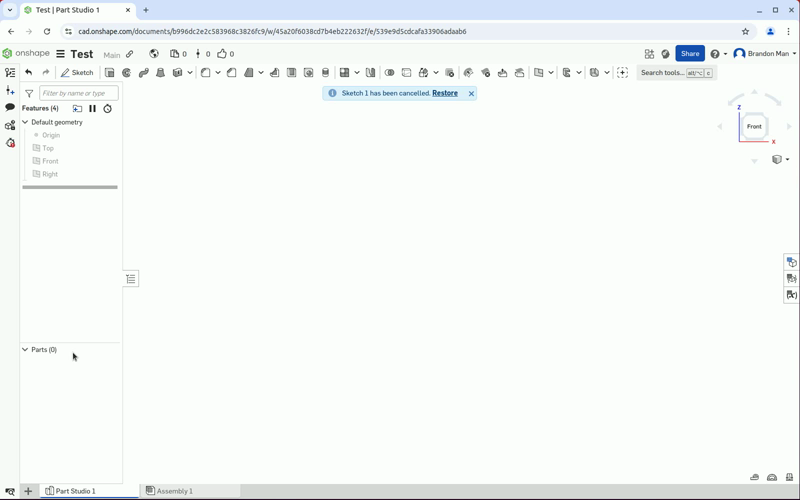
key(shift+y)
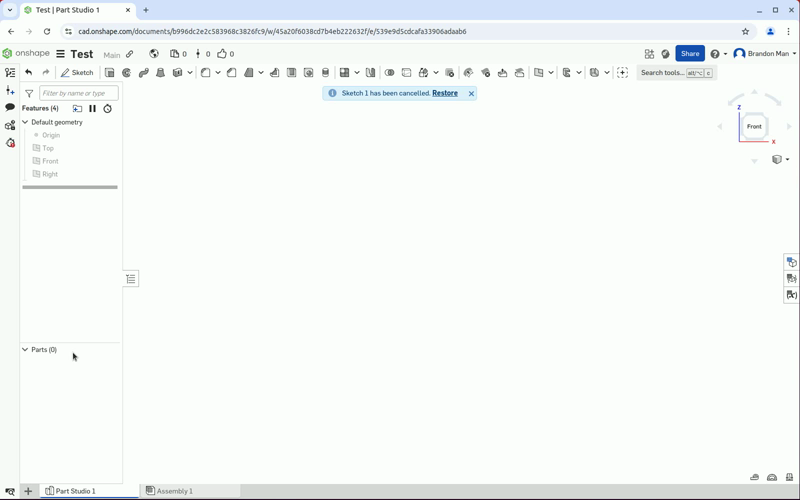
key(shift+s)
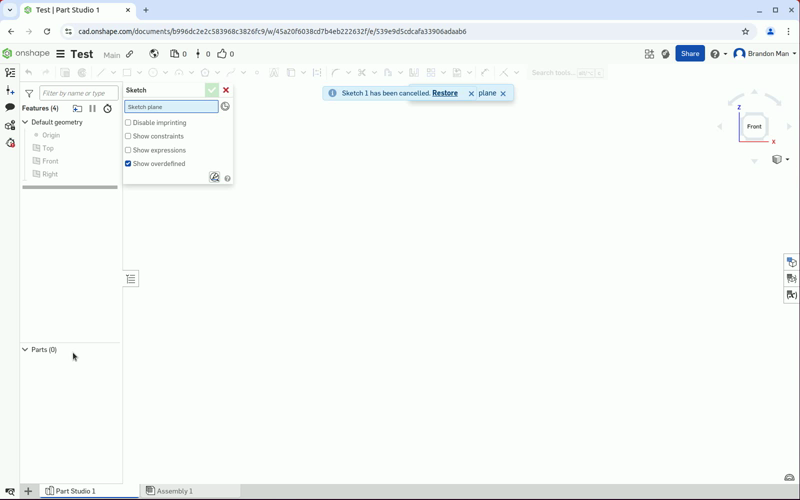
mouse_move(73, 163)
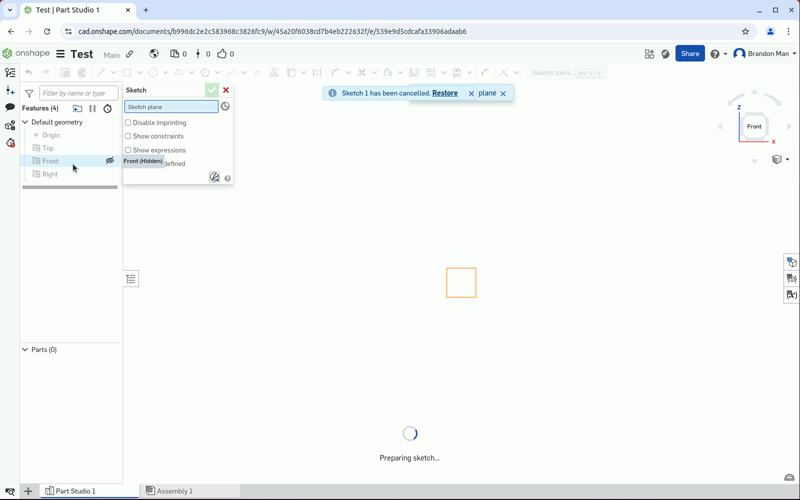
click(73, 163)
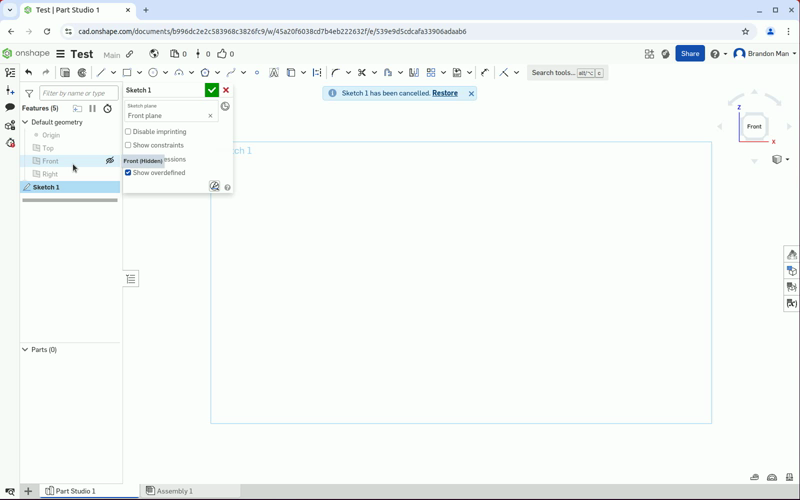
mouse_move(73, 352)
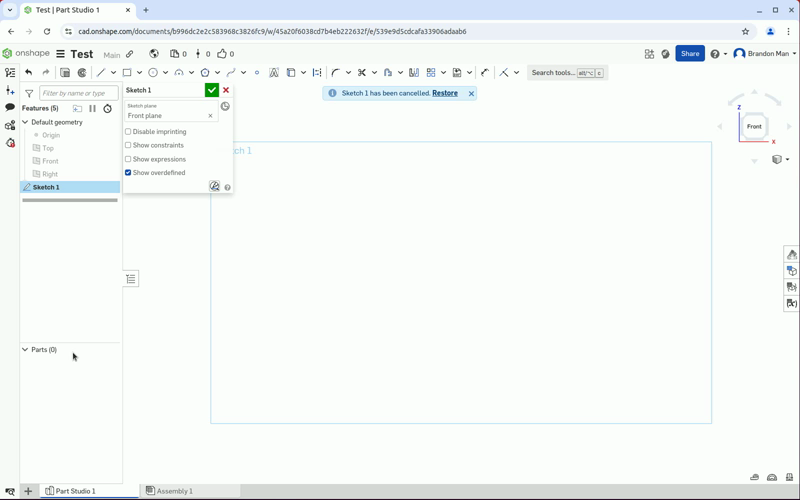
key(y)
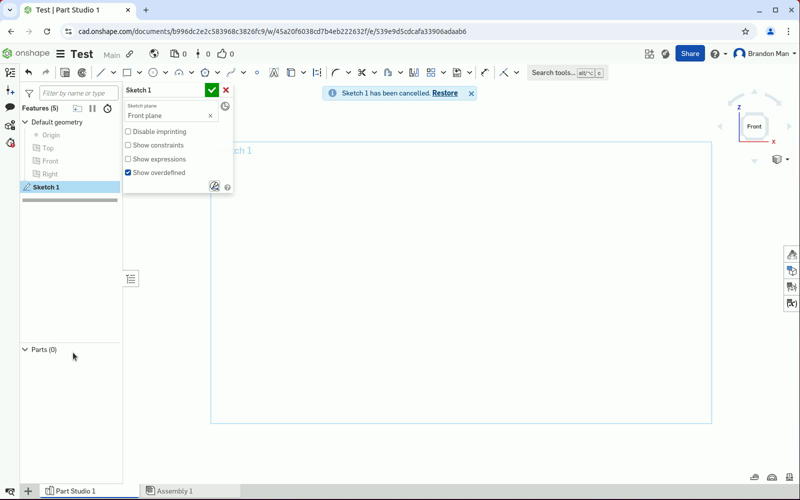
key(l)
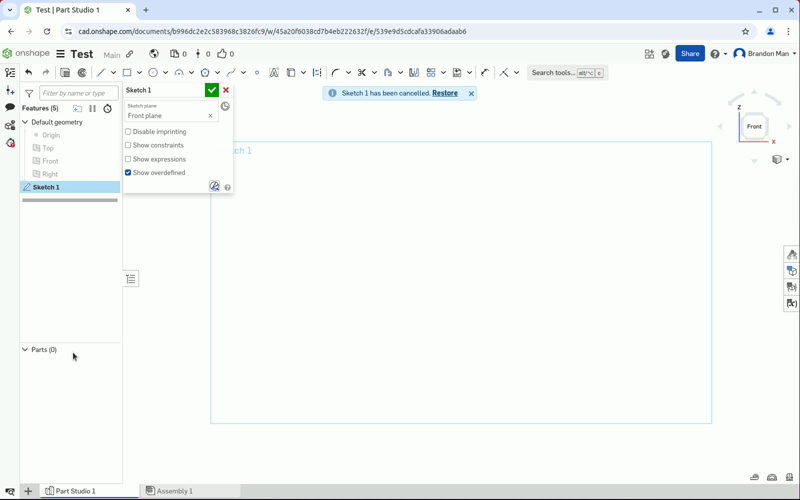
key_down(shift)
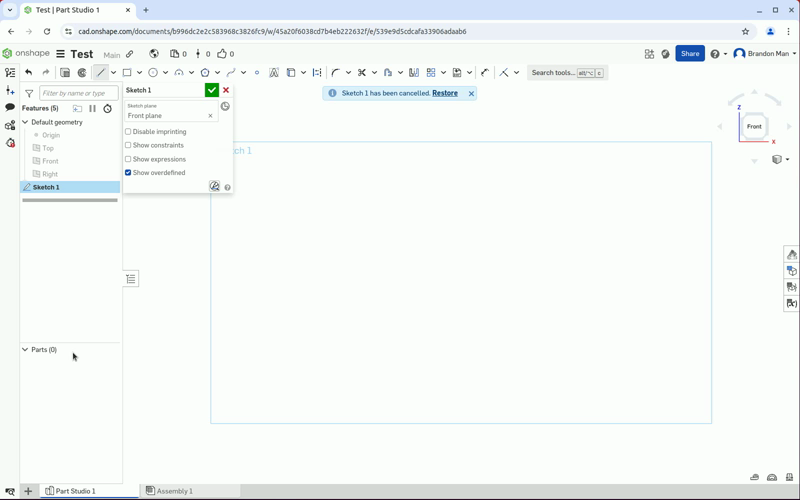
mouse_move(426, 395)
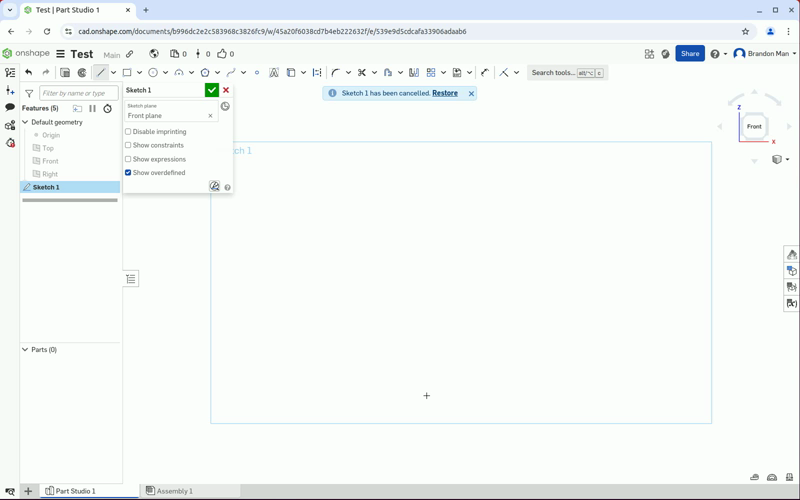
click(426, 395)
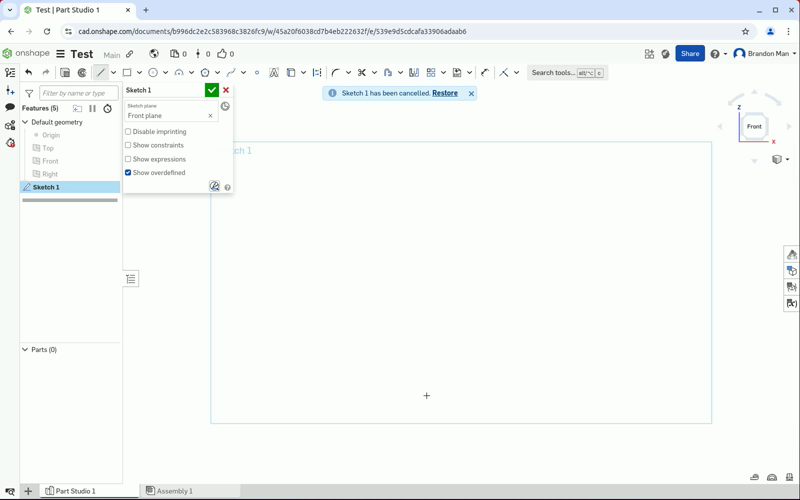
key_up(shift)
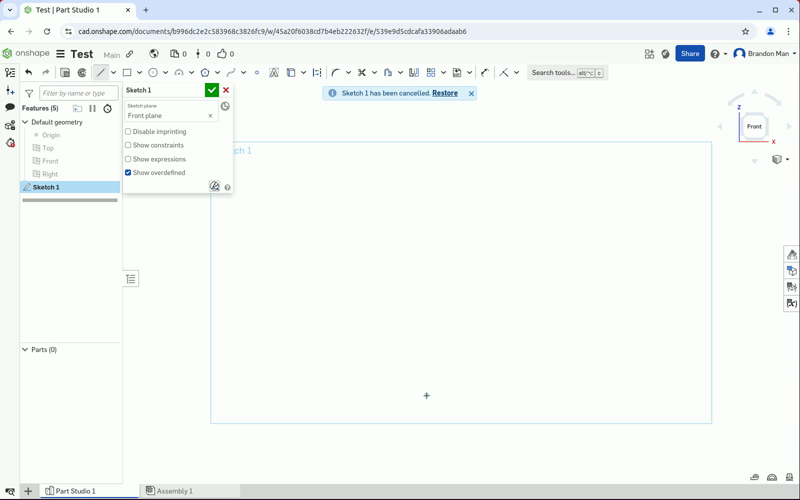
key_down(shift)
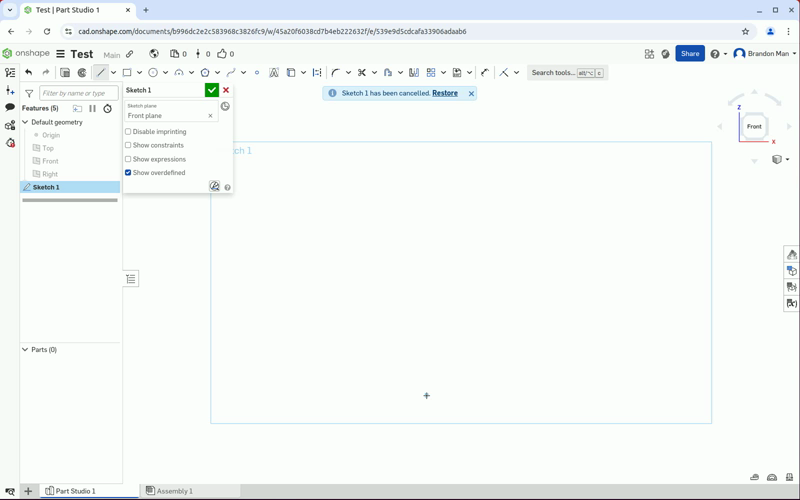
mouse_move(456, 395)
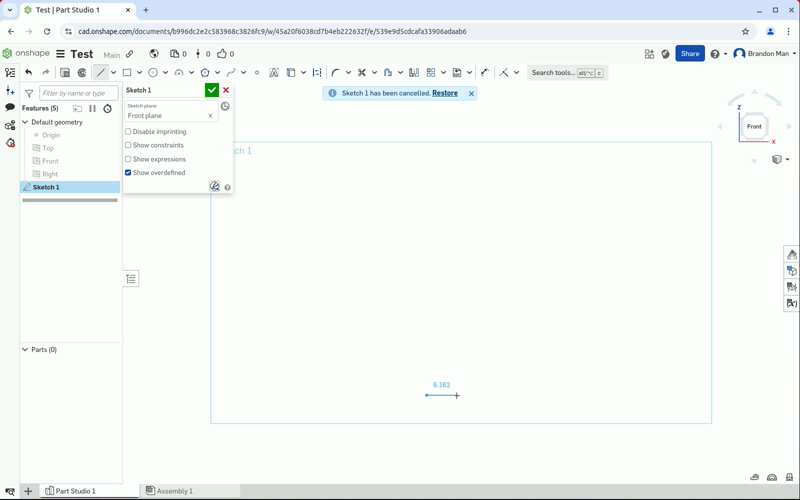
mouse_move(456, 395)
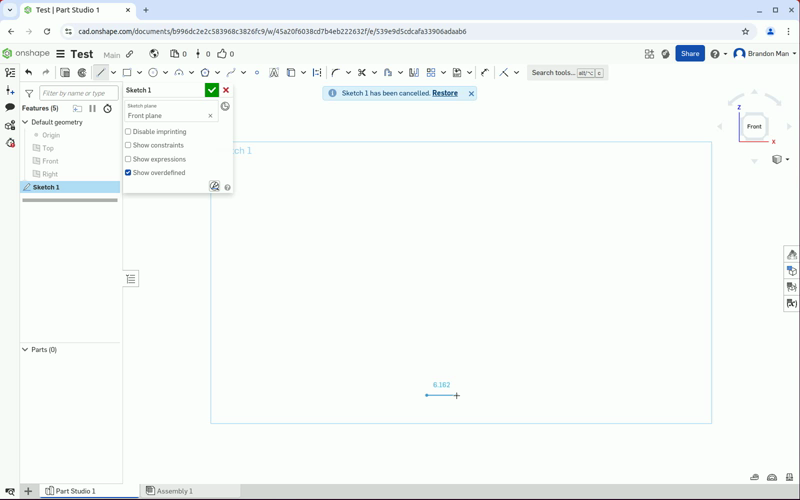
click(456, 395)
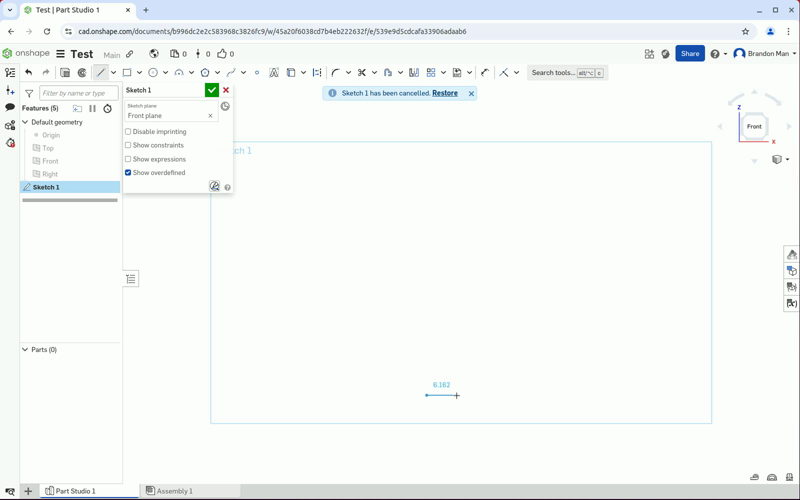
key_up(shift)
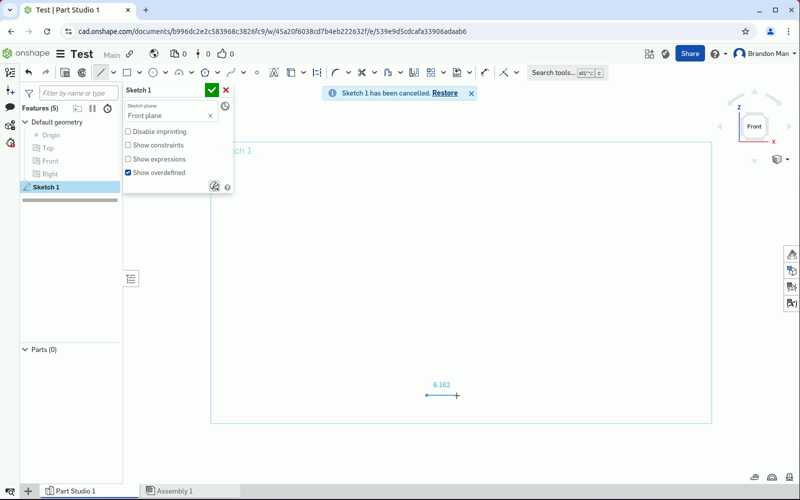
key_down(shift)
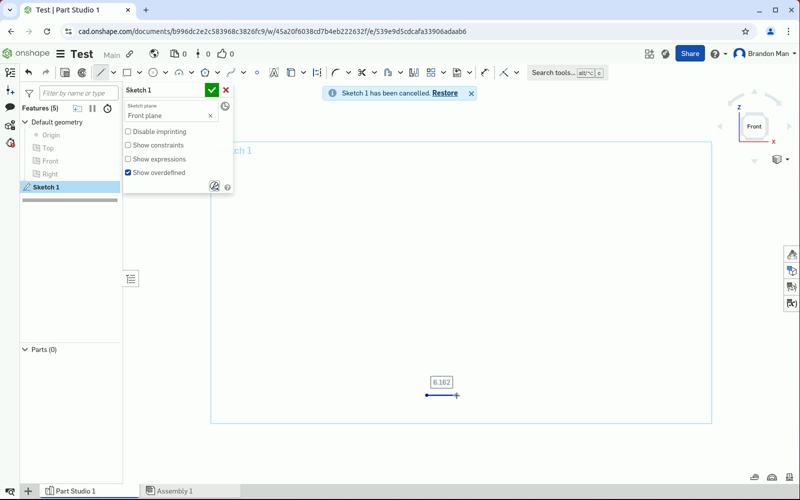
mouse_move(486, 395)
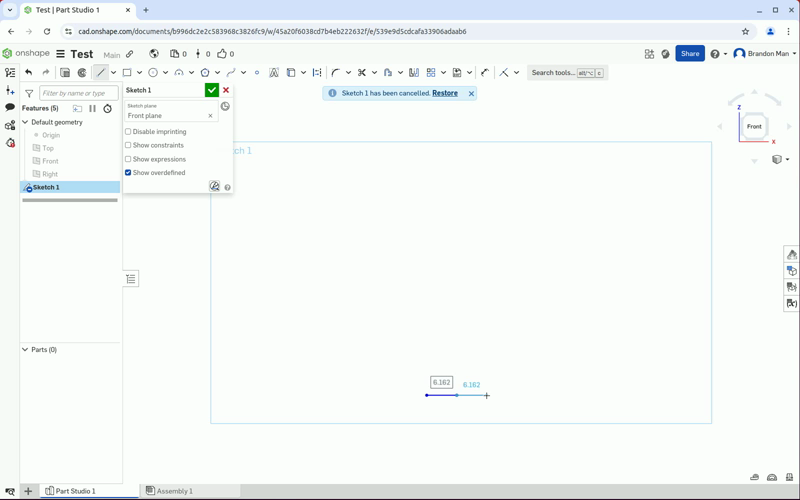
mouse_move(456, 352)
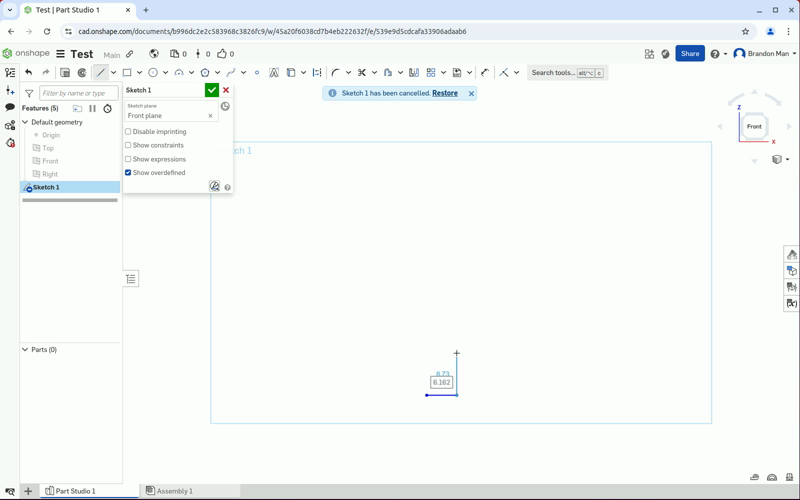
click(456, 352)
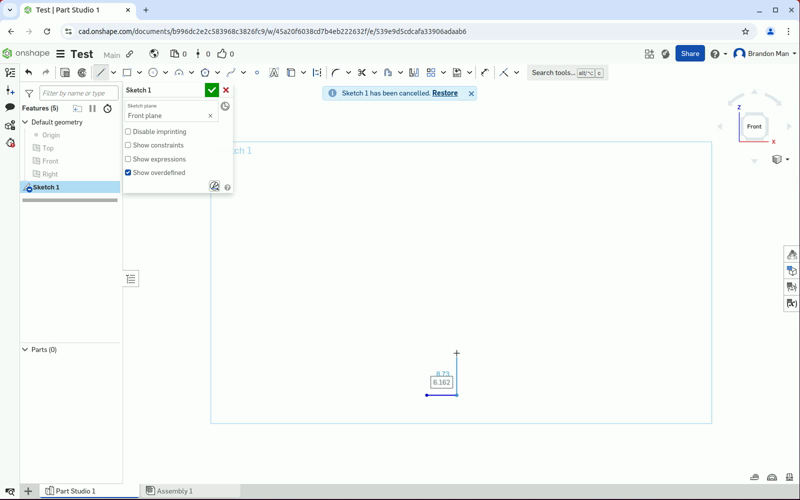
key_up(shift)
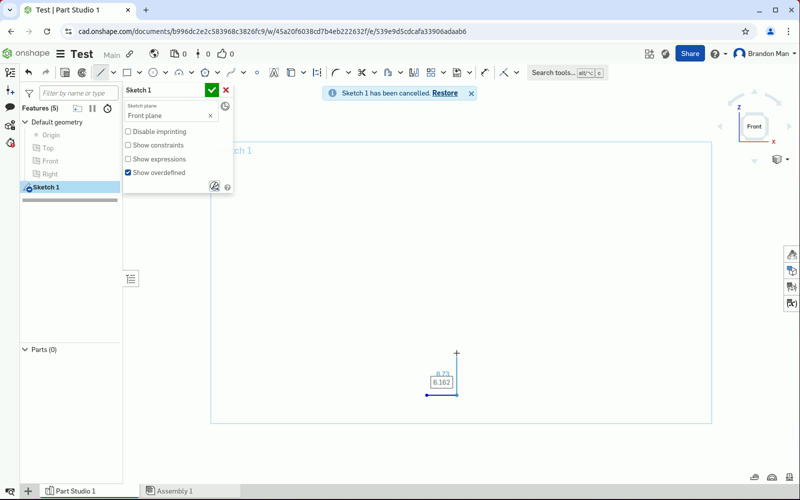
mouse_move(486, 352)
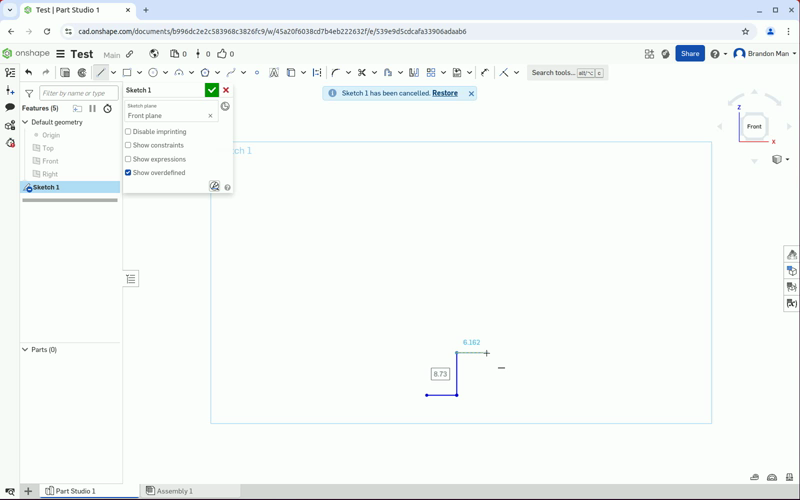
key_down(shift)
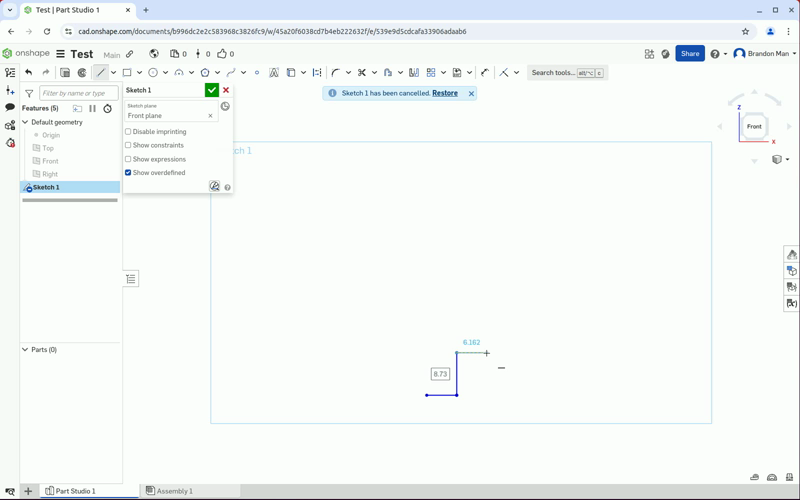
mouse_move(426, 395)
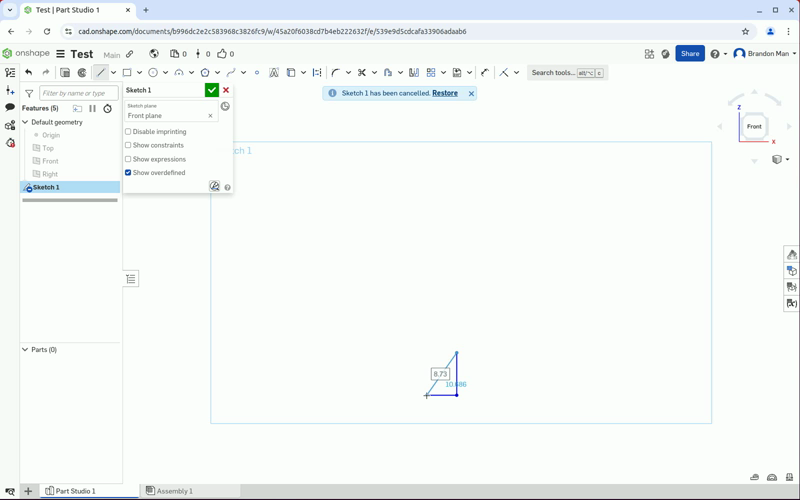
key_up(shift)
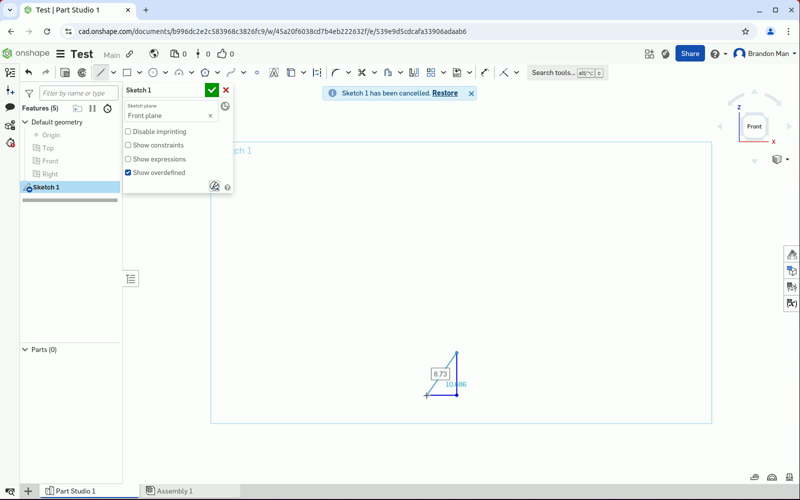
click(426, 395)
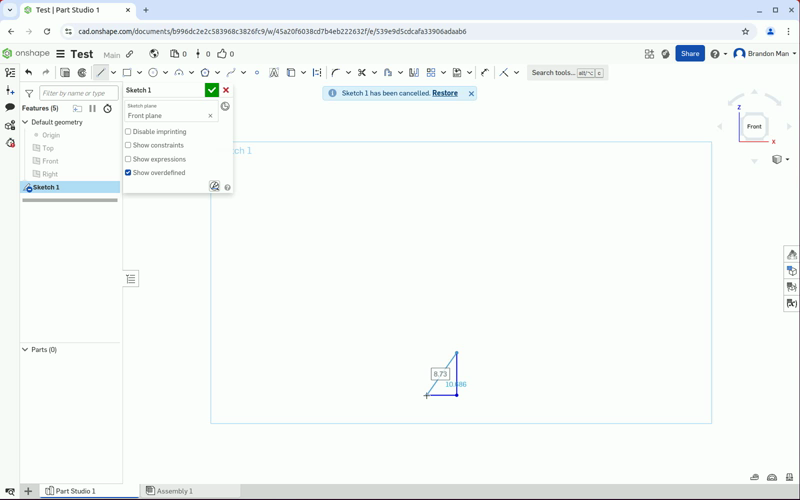
key(esc)
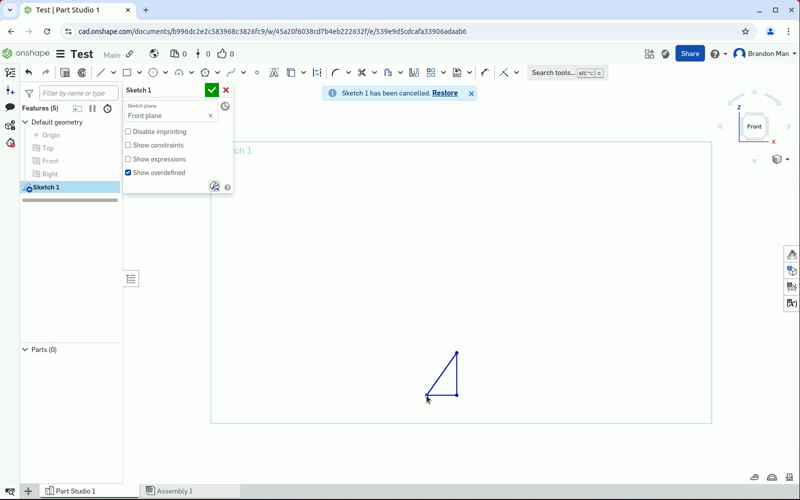
mouse_move(449, 392)
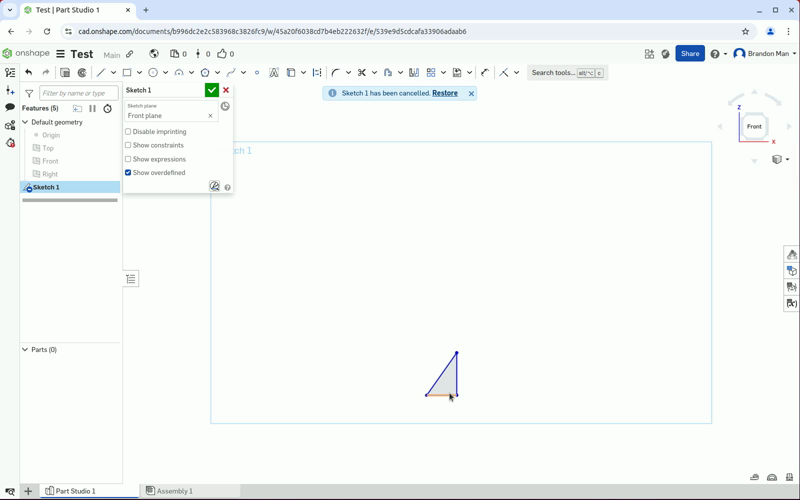
scroll(6)
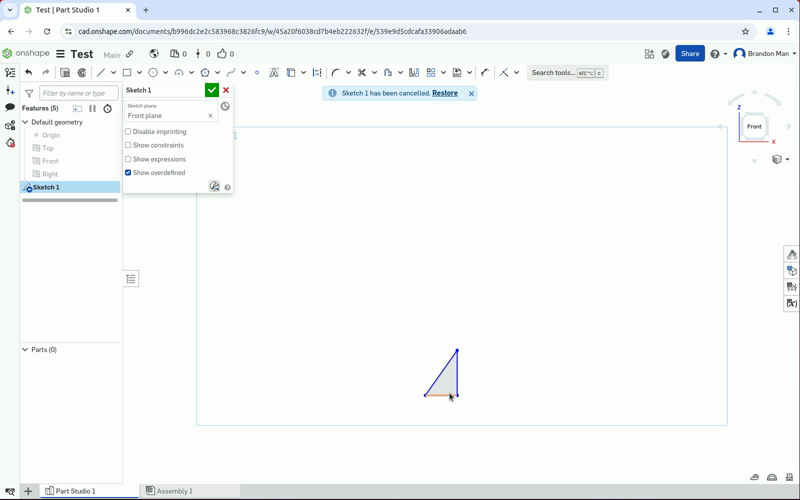
scroll(6)
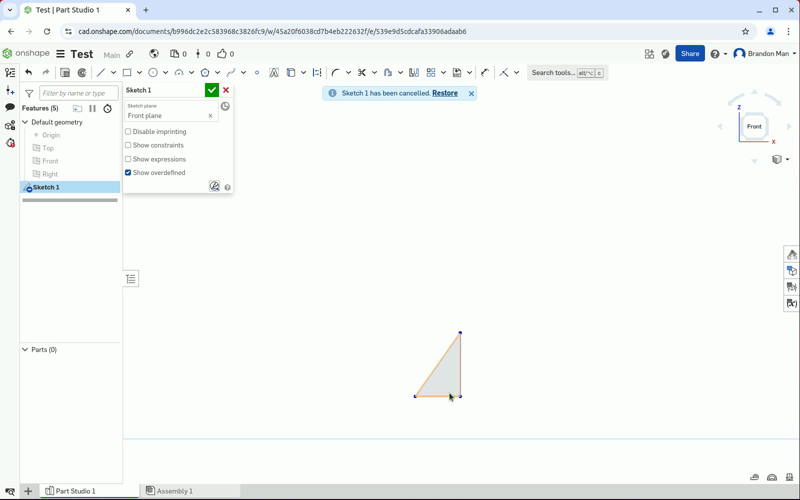
scroll(6)
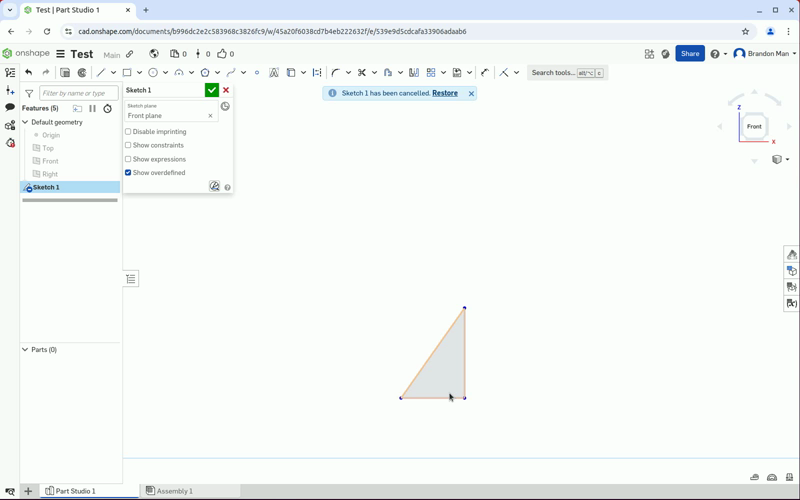
scroll(6)
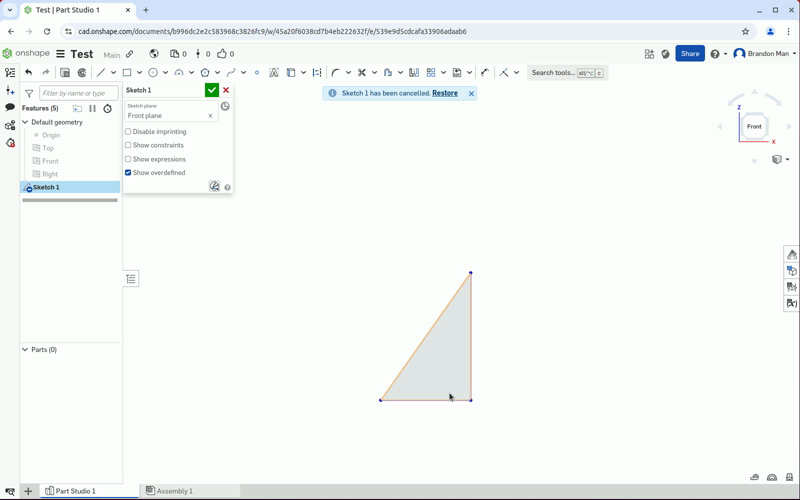
scroll(6)
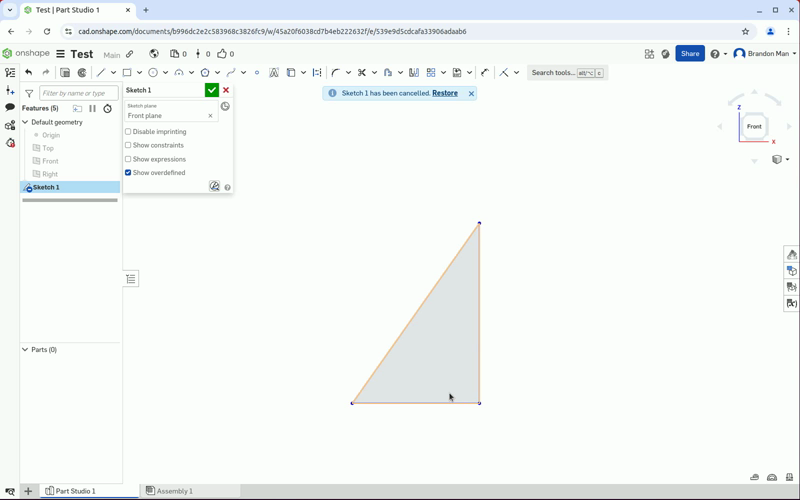
scroll(6)
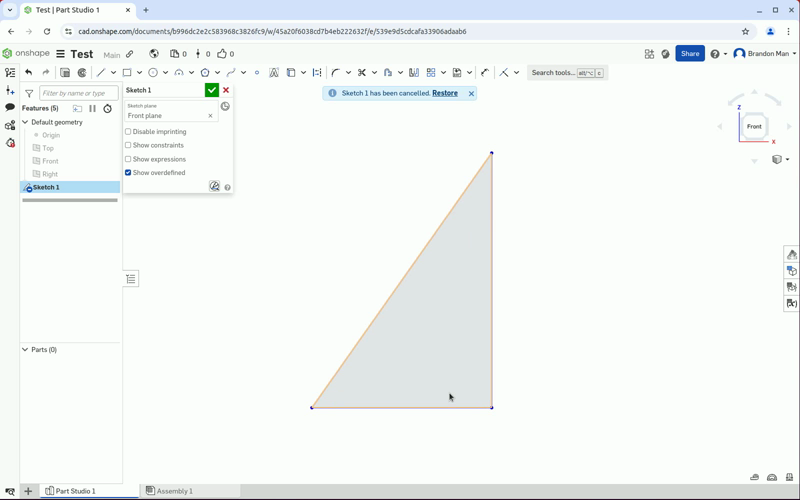
scroll(6)
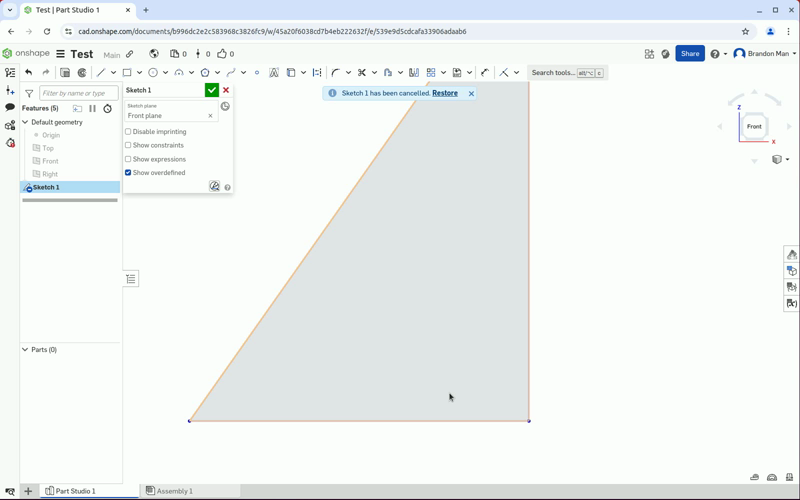
click(449, 392)
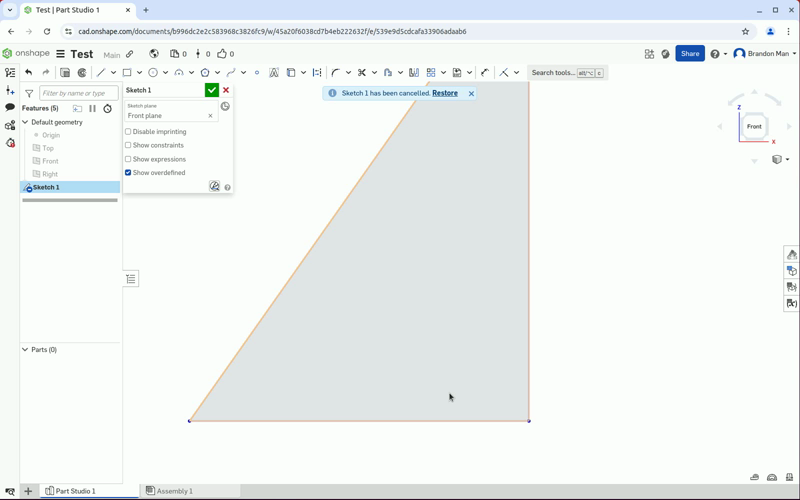
scroll(-6)
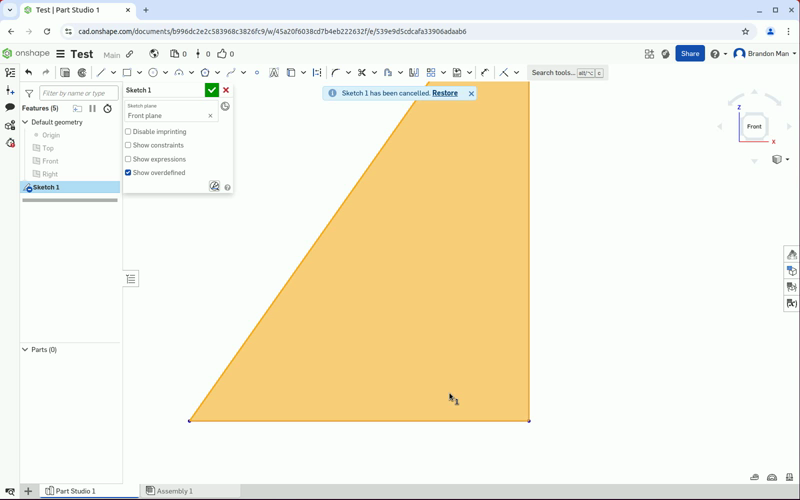
scroll(-6)
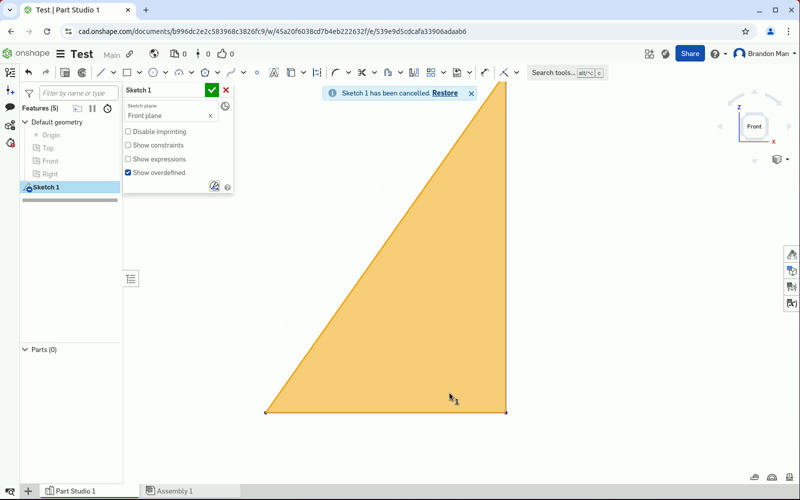
scroll(-6)
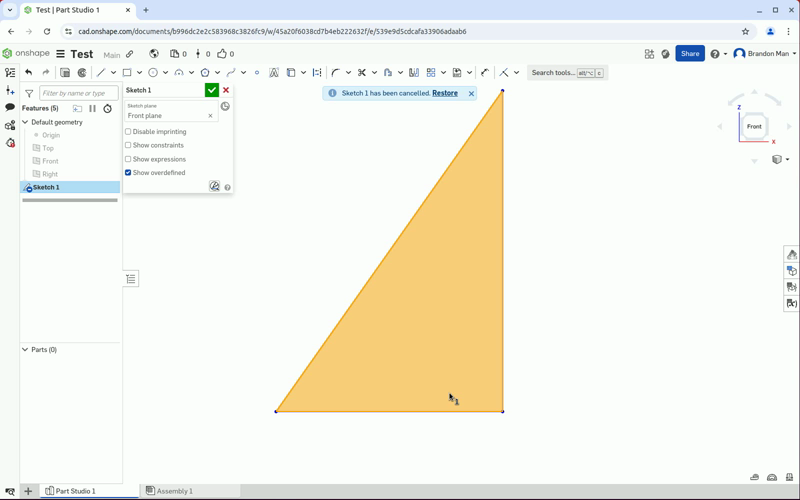
scroll(-6)
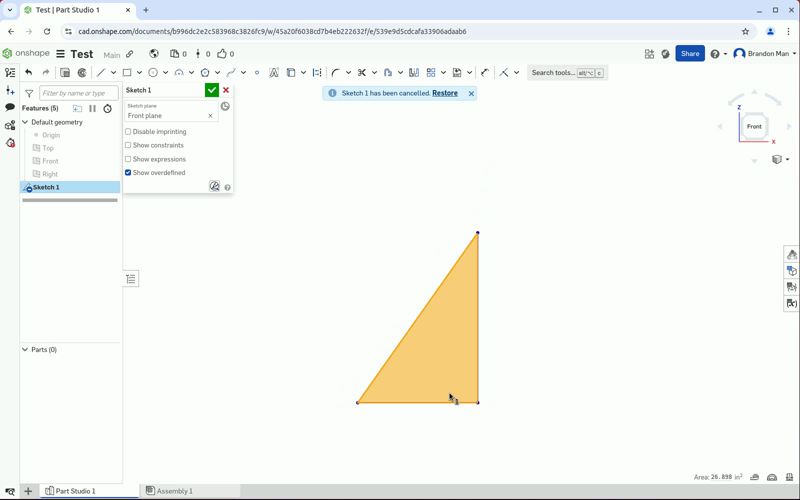
scroll(-6)
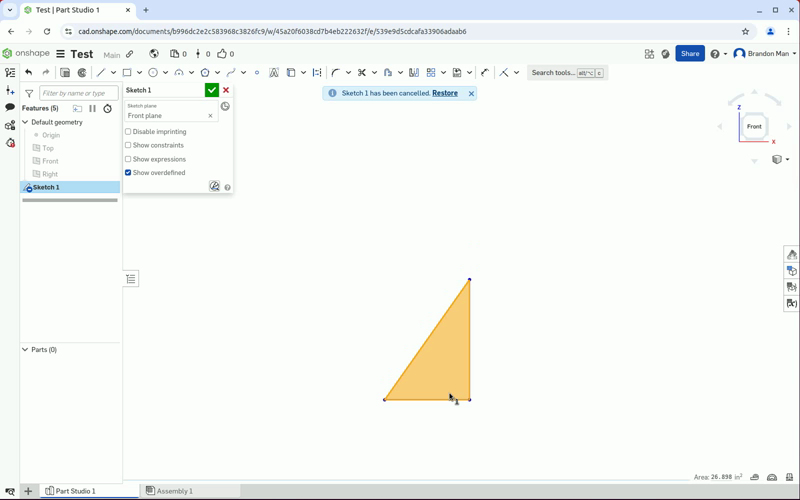
scroll(-6)
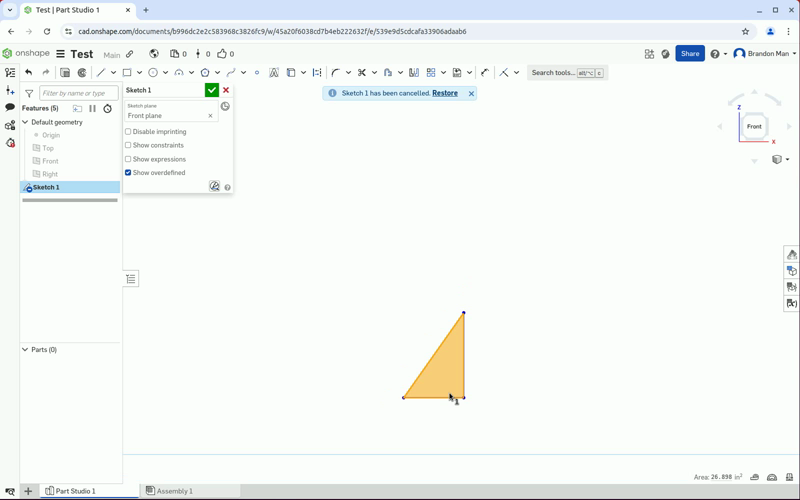
scroll(-6)
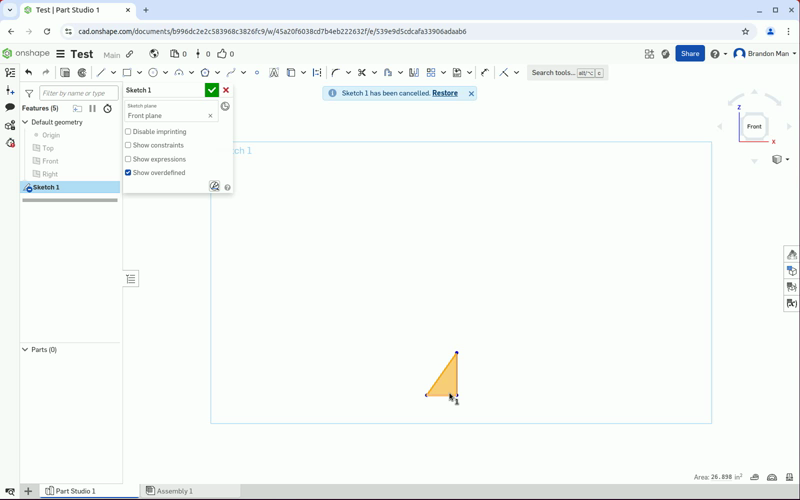
mouse_move(73, 352)
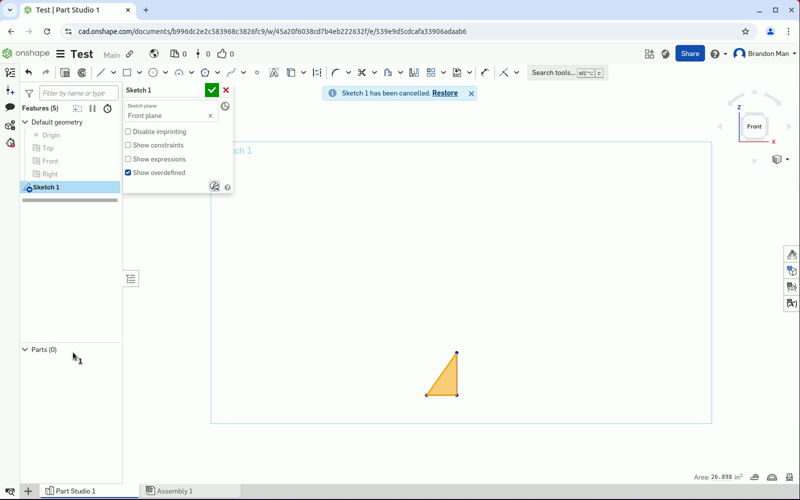
key(shift+y)
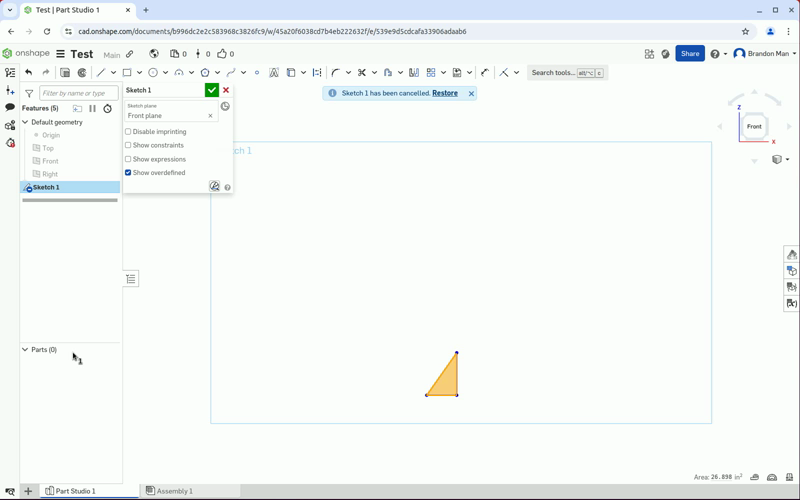
key(shift+e)
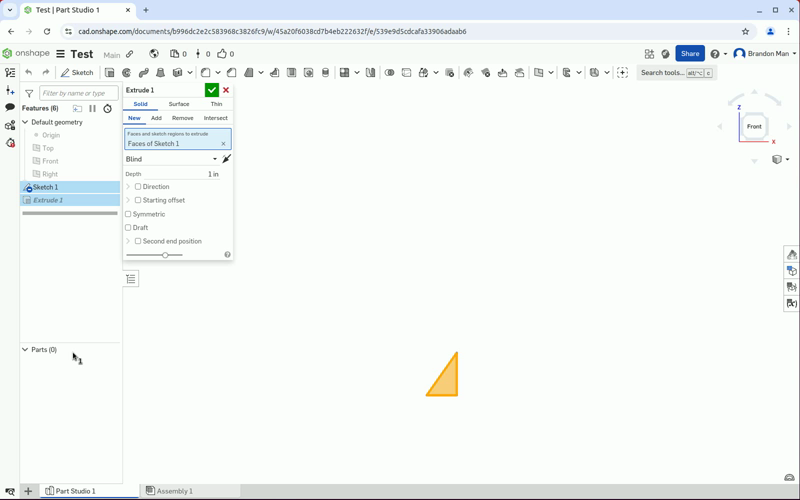
mouse_move(143, 106)
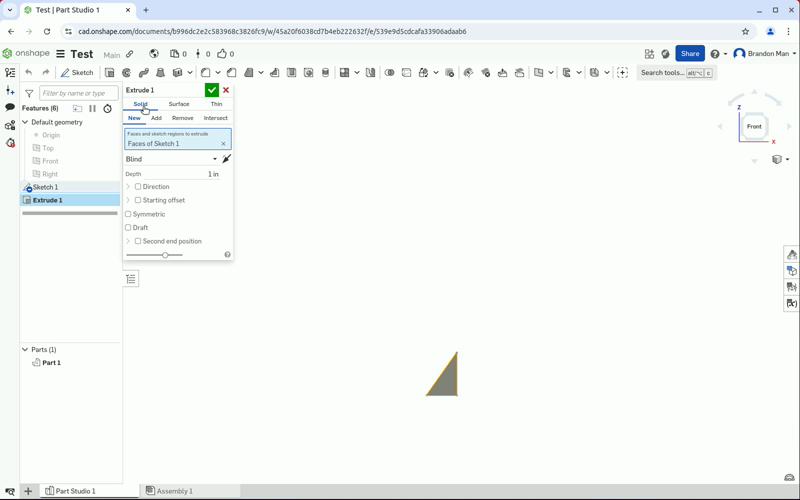
click(143, 106)
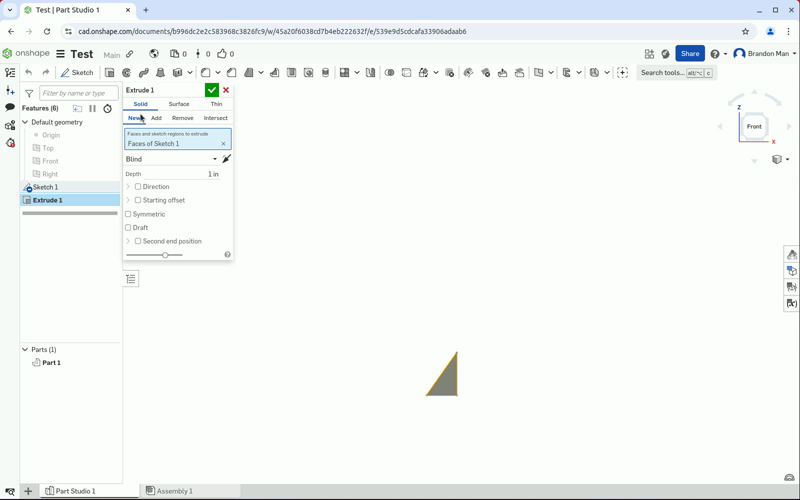
mouse_move(137, 120)
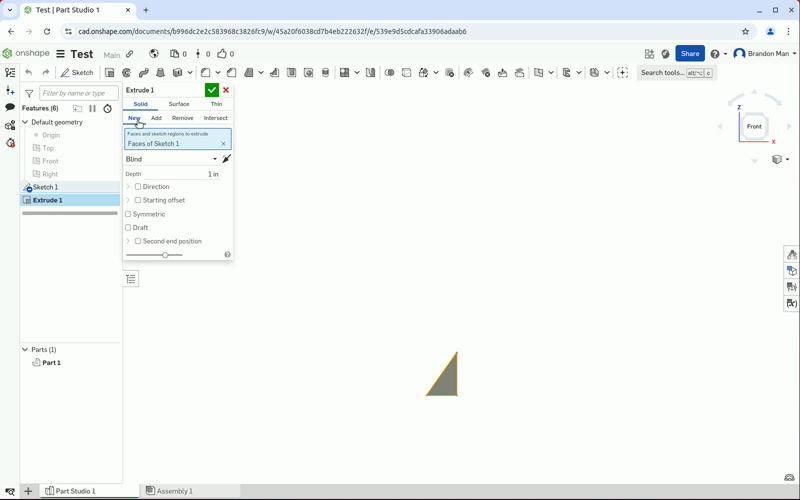
click(137, 120)
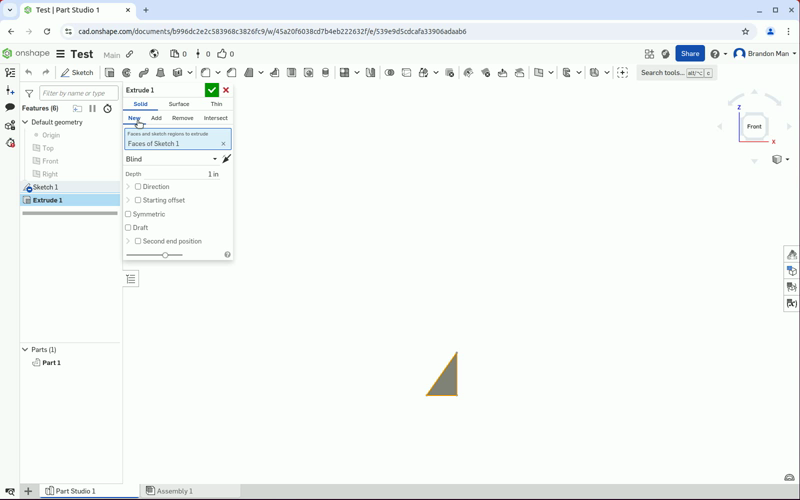
key(tab, 4)
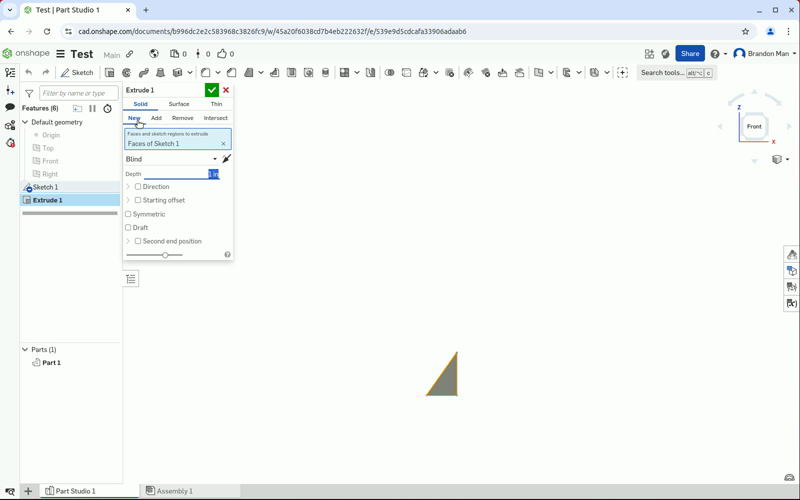
text(0.481)
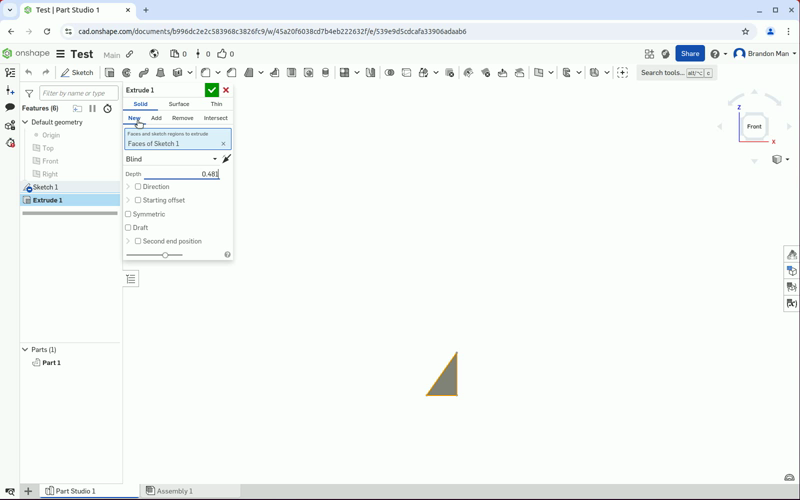
key(enter)
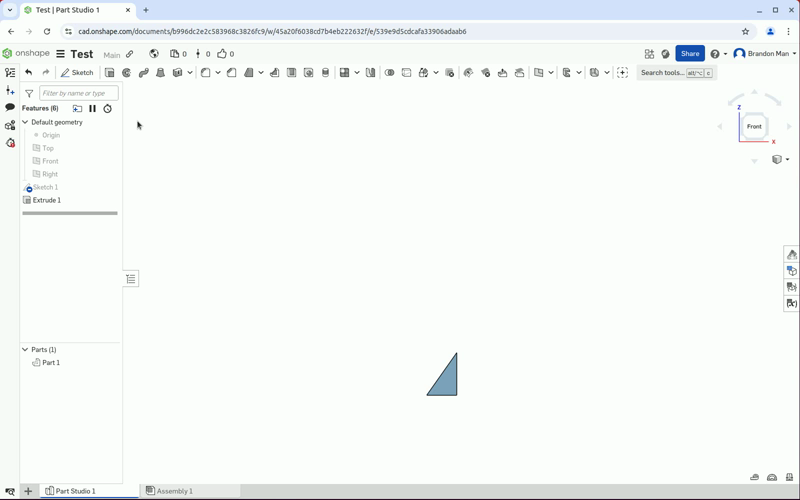
key(shift+h)
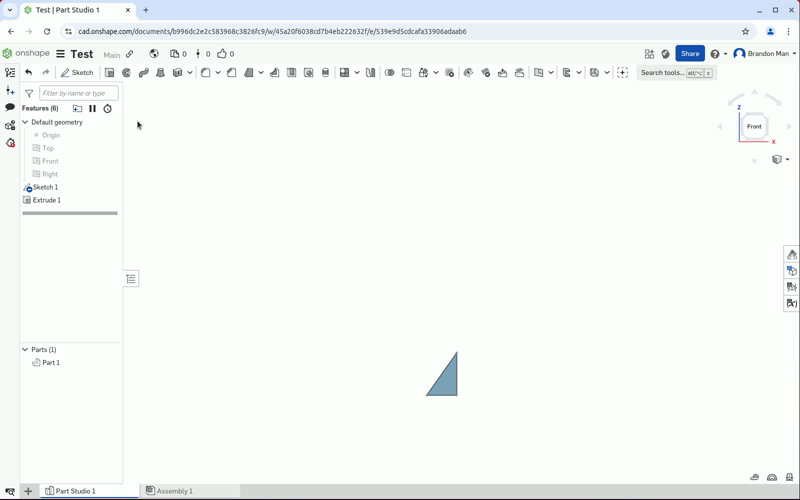
key(shift+h)
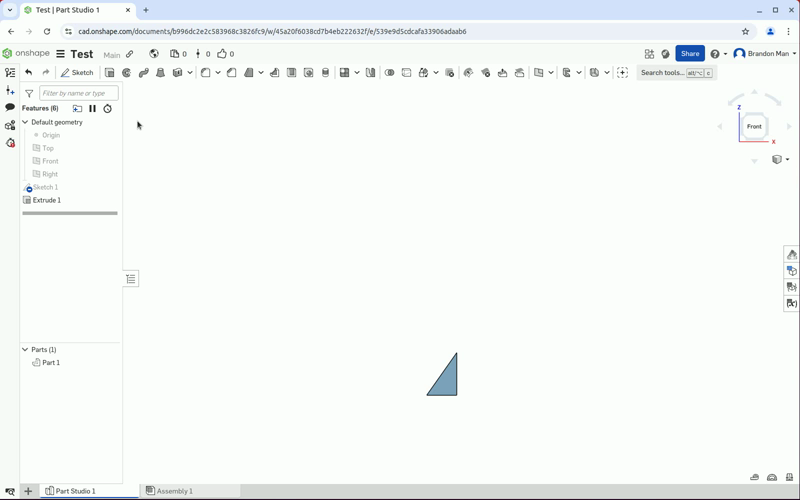
mouse_move(73, 189)
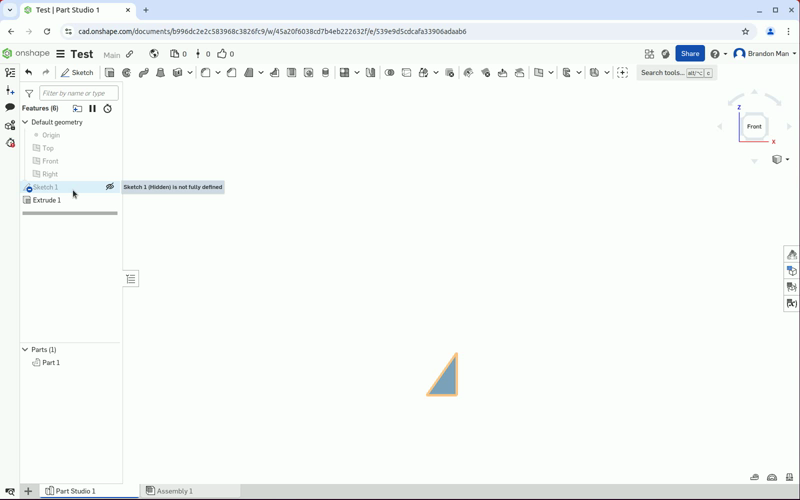
click(73, 189)
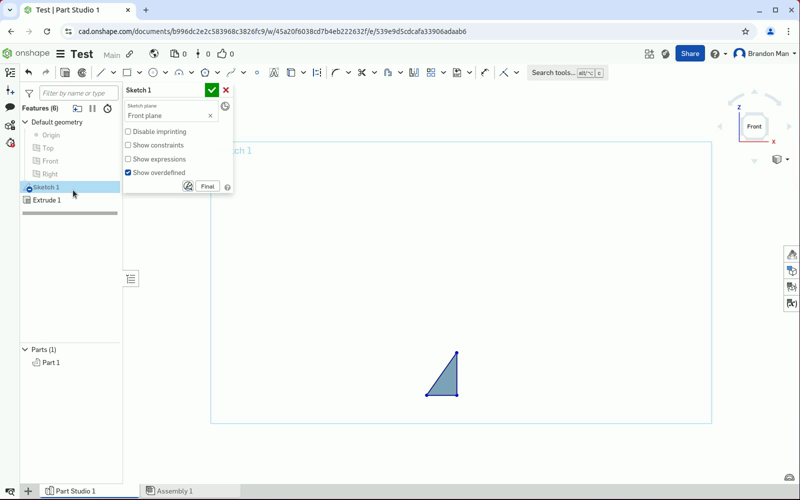
mouse_move(229, 92)
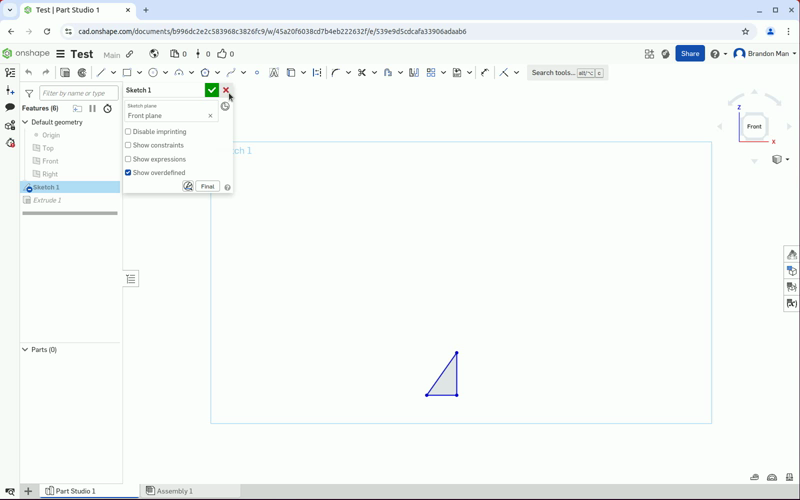
click(229, 92)
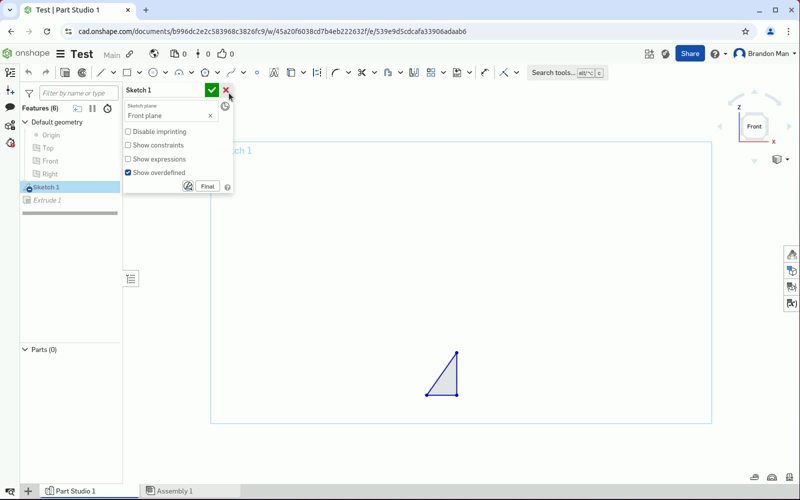
key(shift+s)
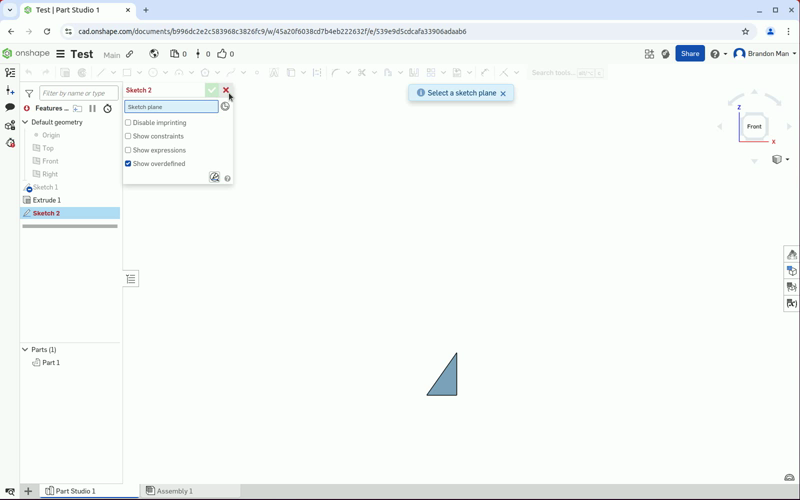
mouse_move(73, 163)
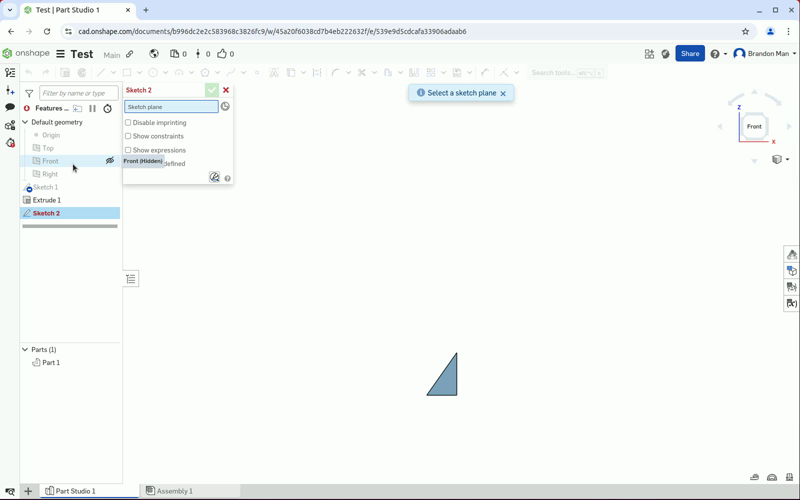
click(73, 163)
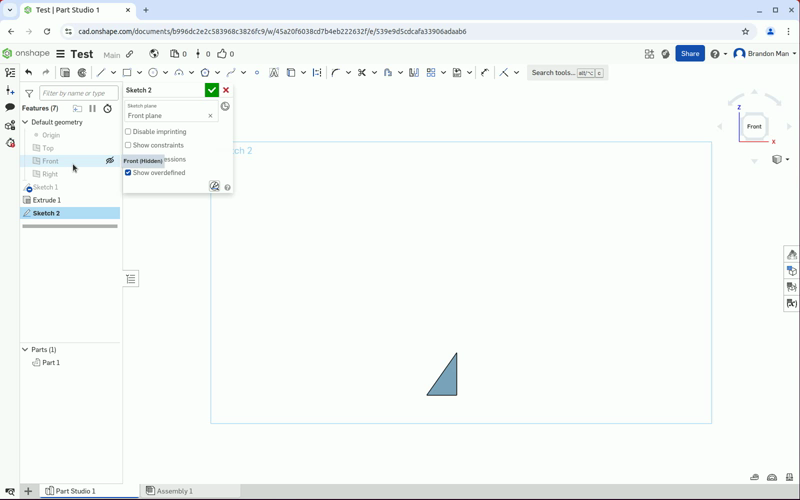
mouse_move(73, 352)
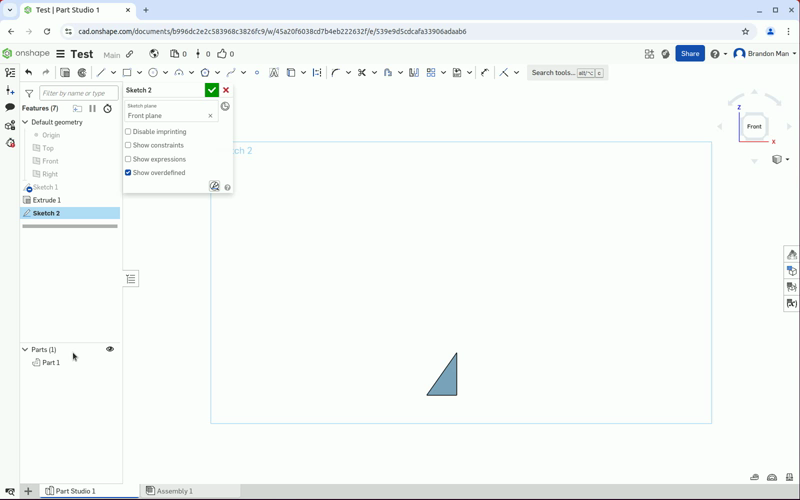
key(y)
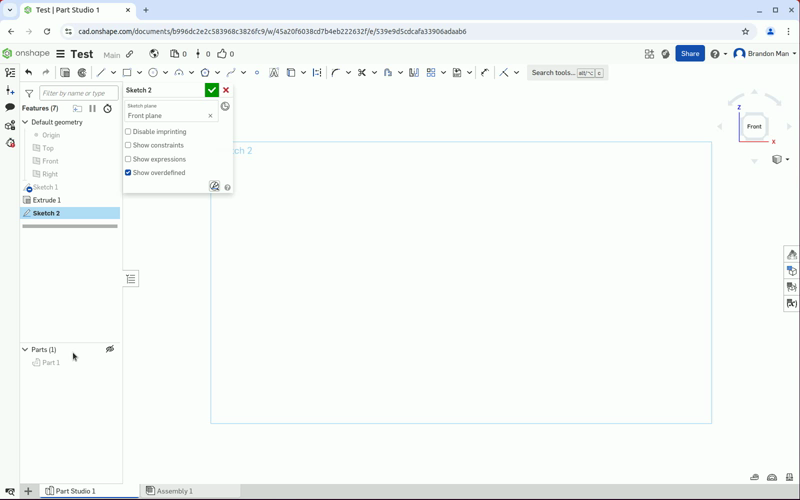
key(l)
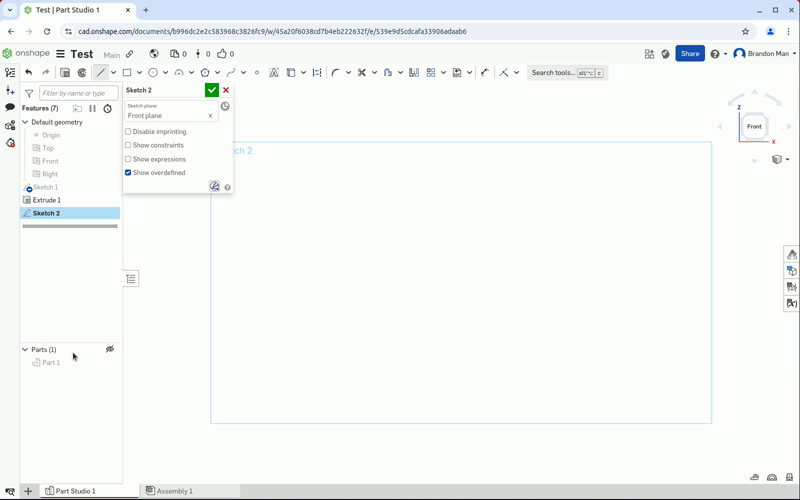
key_down(shift)
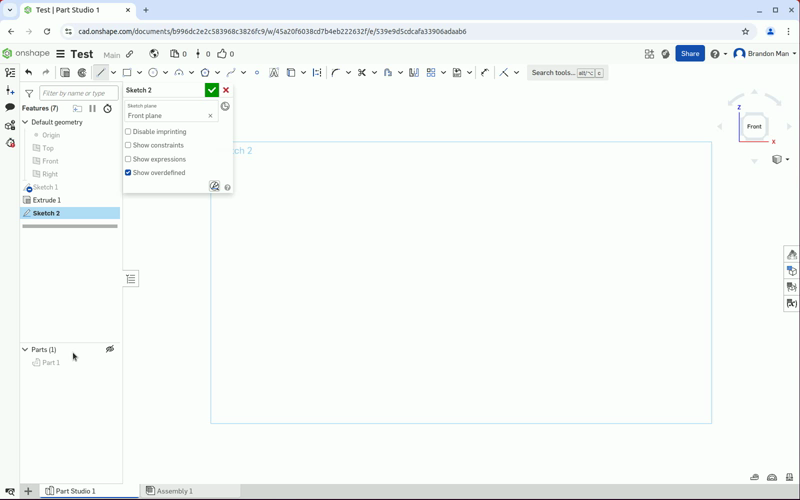
mouse_move(426, 395)
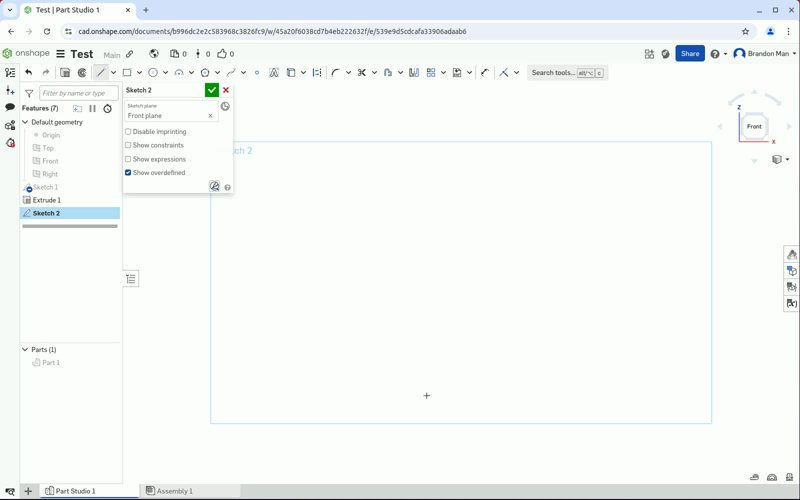
click(426, 395)
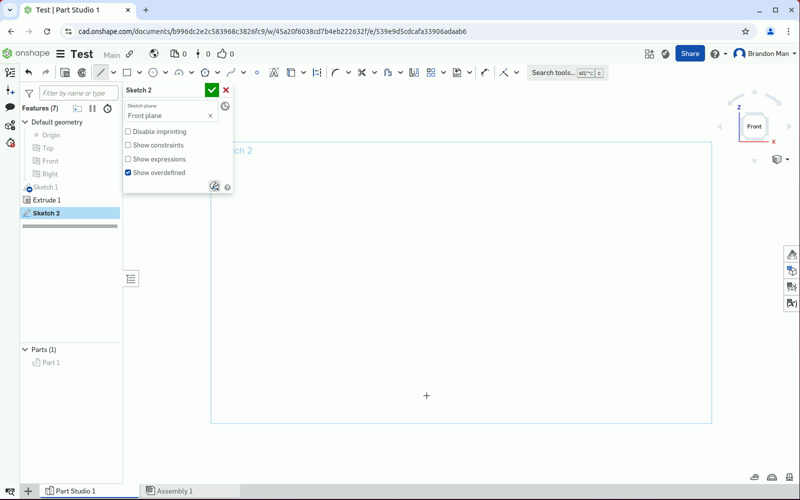
key_up(shift)
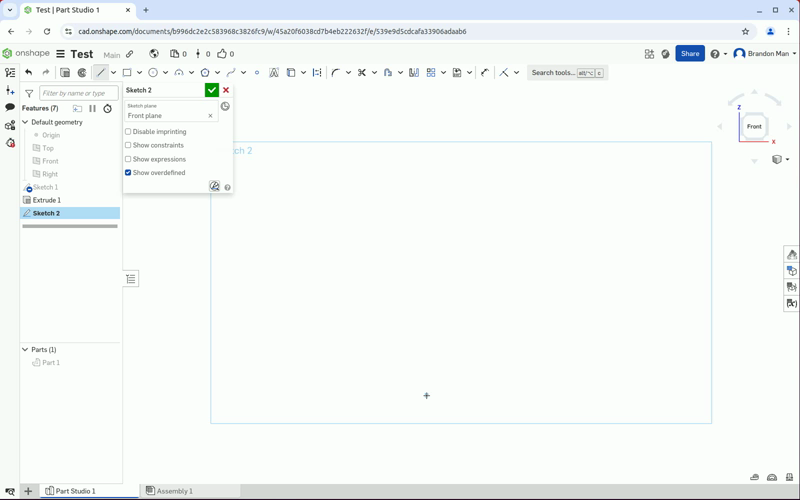
key_down(shift)
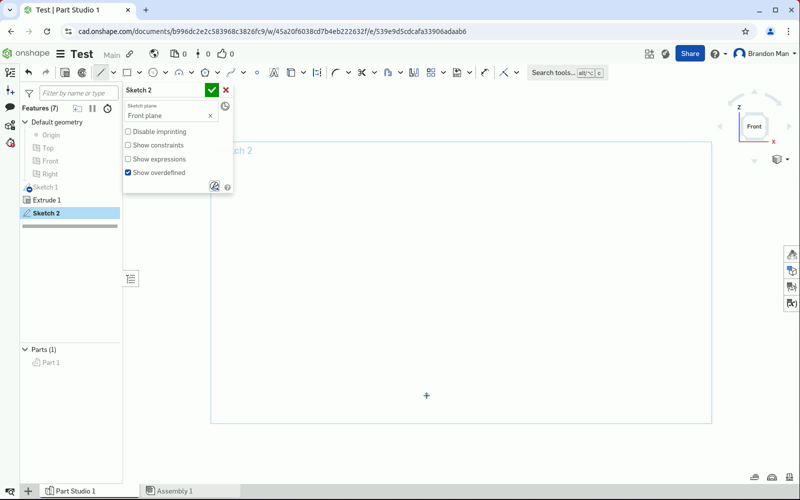
mouse_move(456, 395)
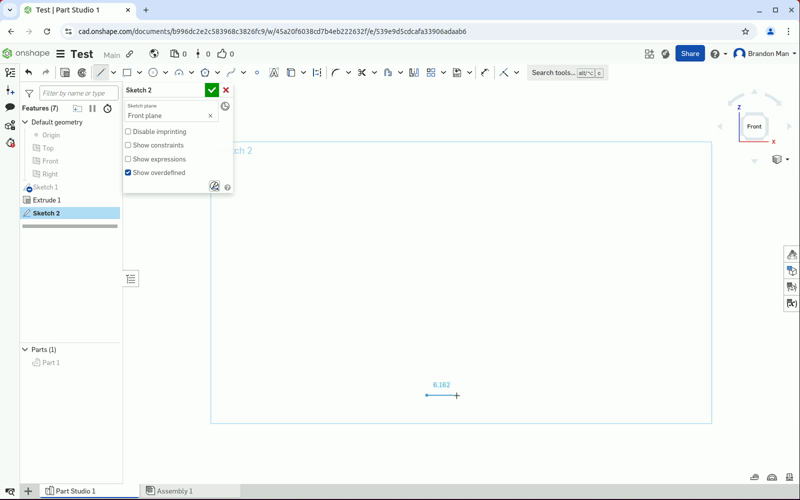
mouse_move(456, 395)
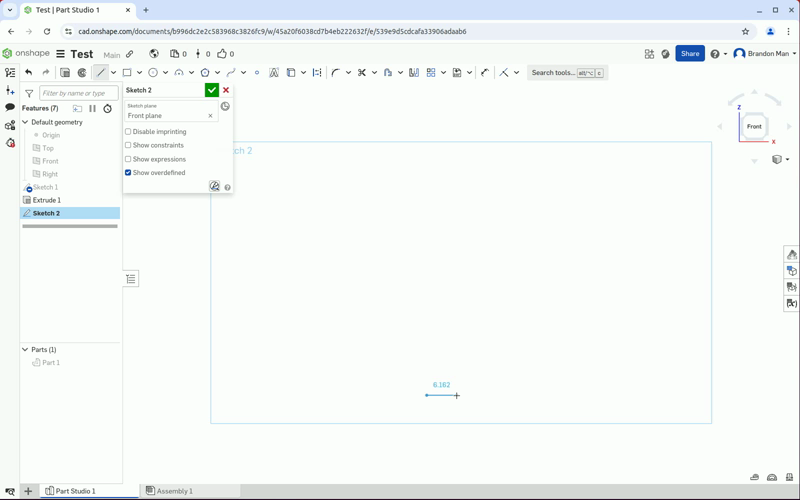
click(456, 395)
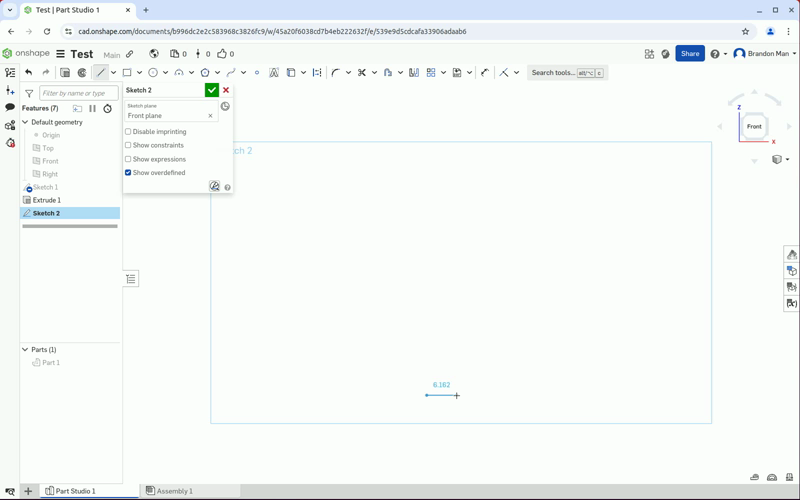
key_up(shift)
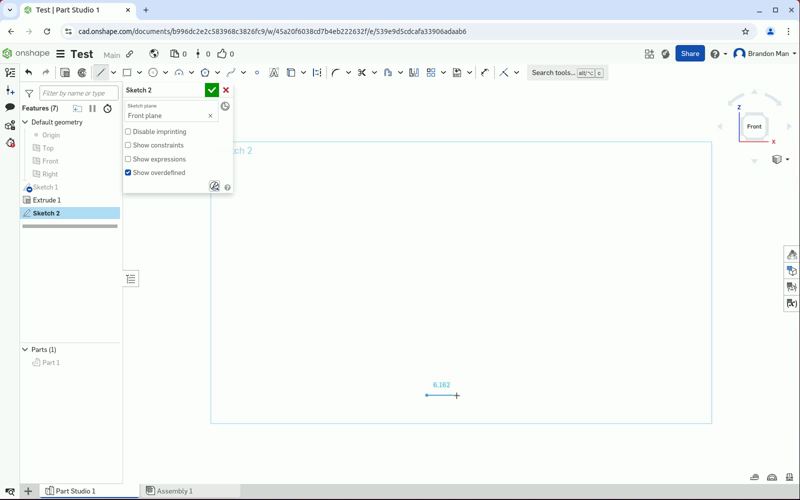
key_down(shift)
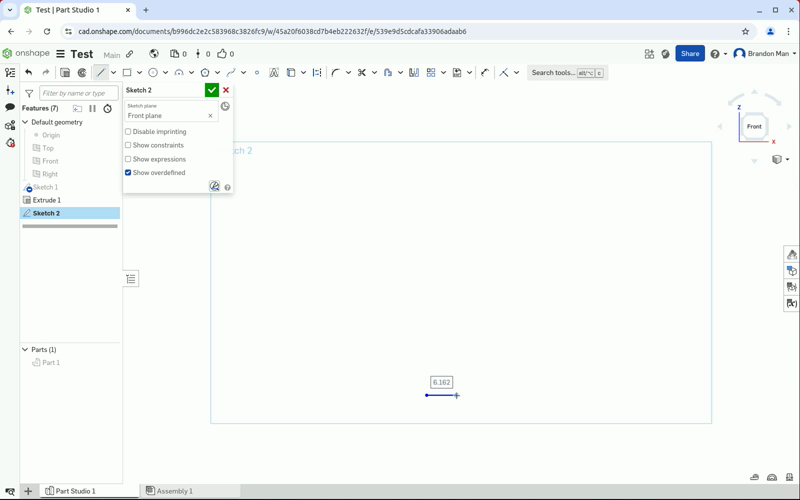
mouse_move(486, 395)
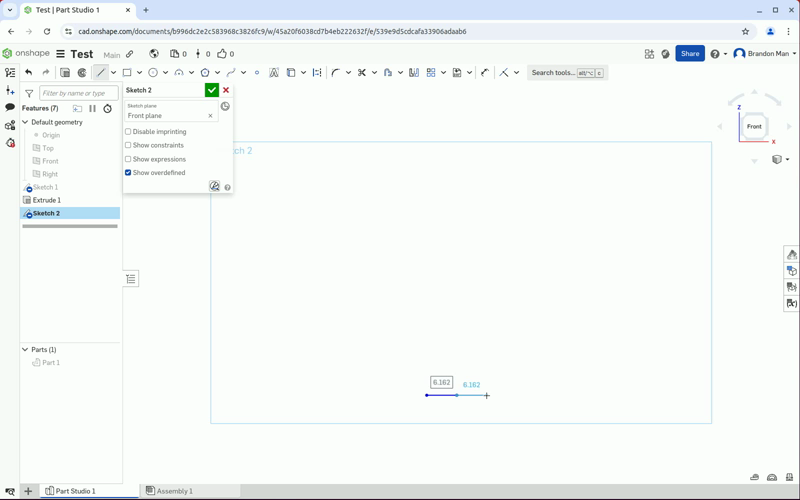
mouse_move(456, 352)
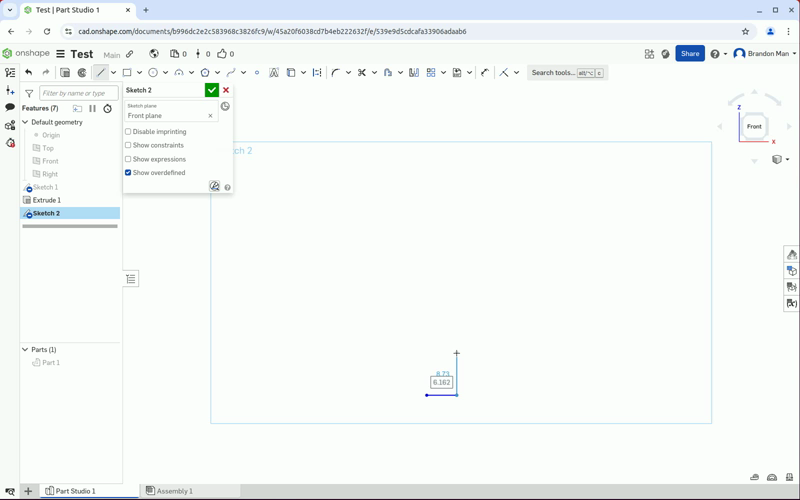
click(456, 352)
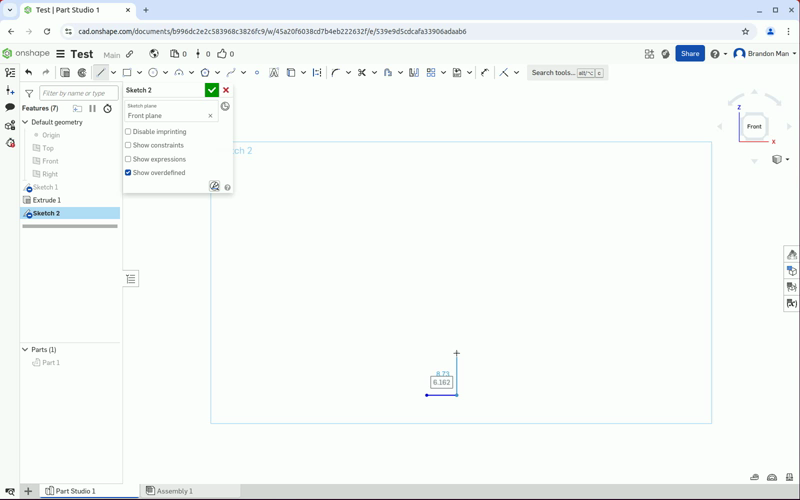
key_up(shift)
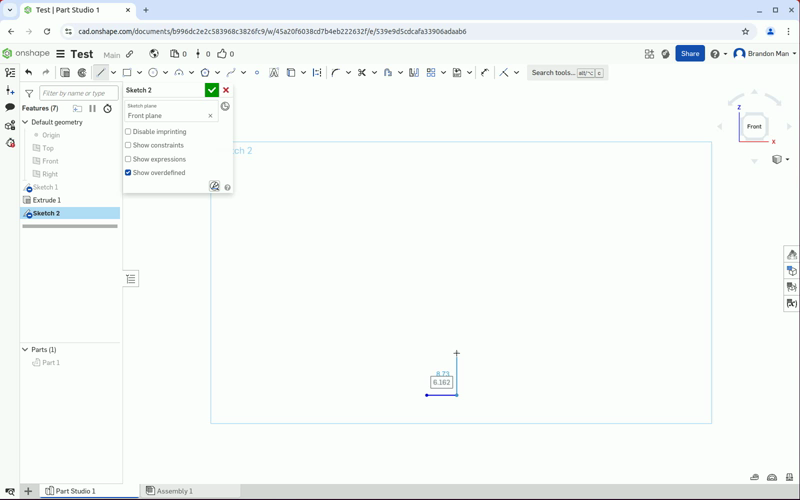
mouse_move(486, 352)
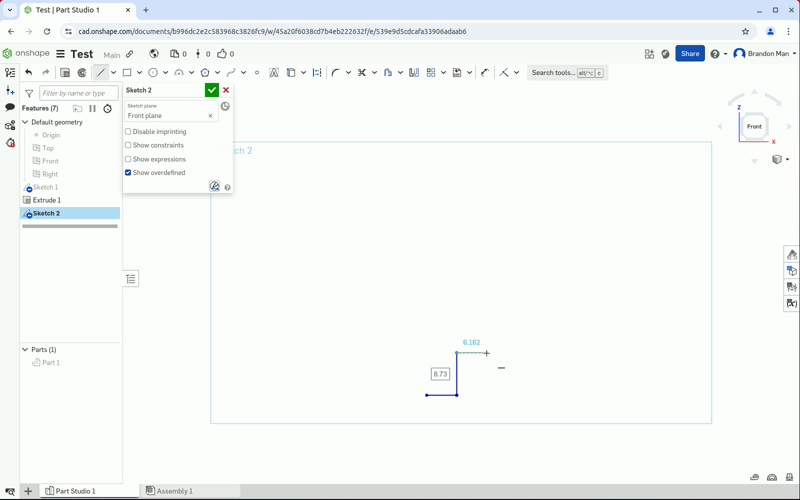
key_down(shift)
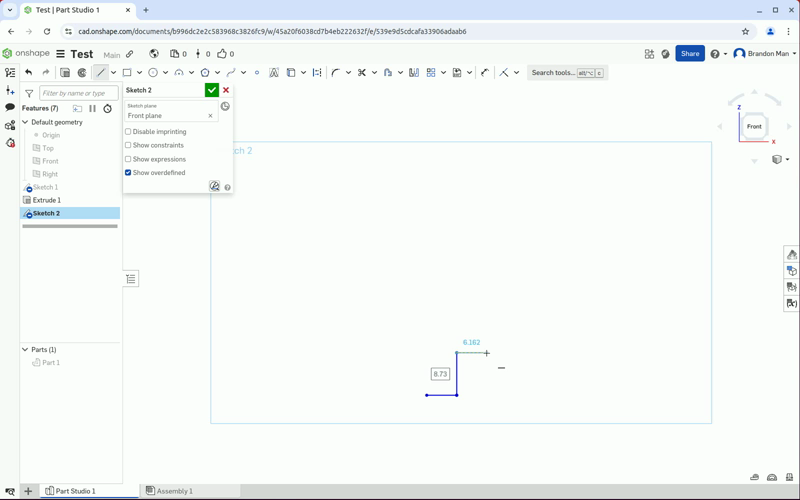
mouse_move(426, 395)
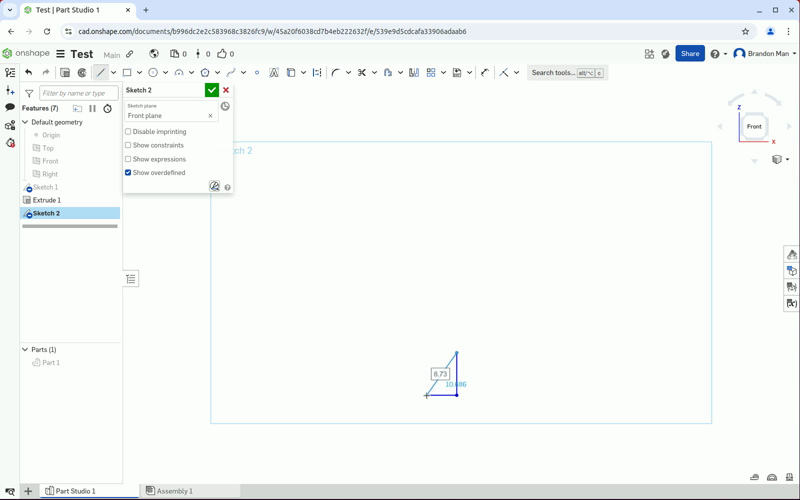
key_up(shift)
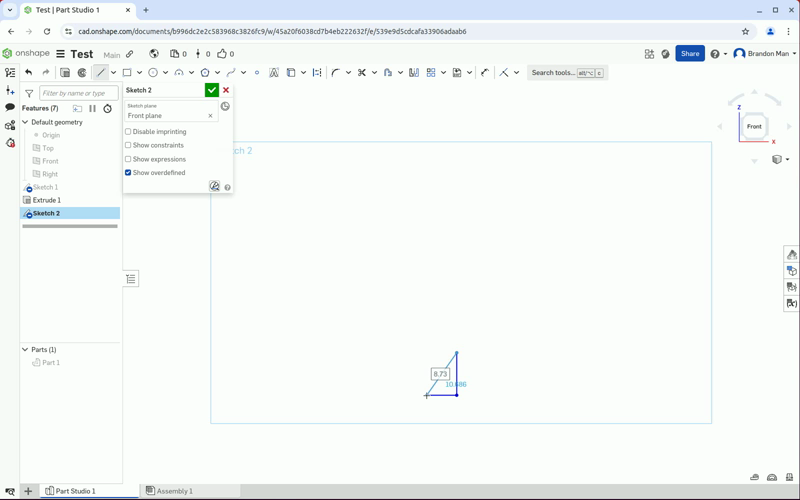
click(426, 395)
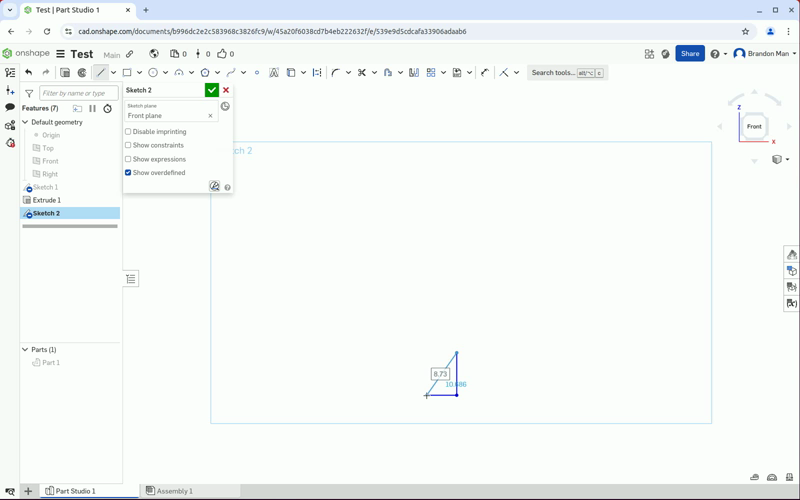
key(esc)
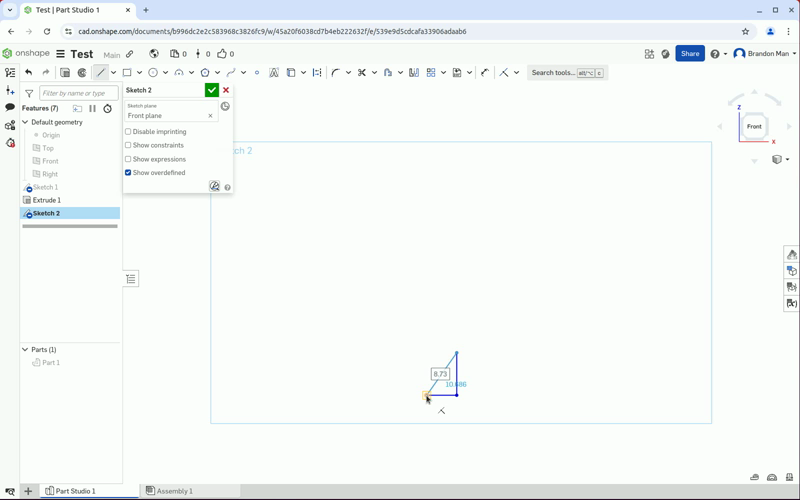
mouse_move(441, 384)
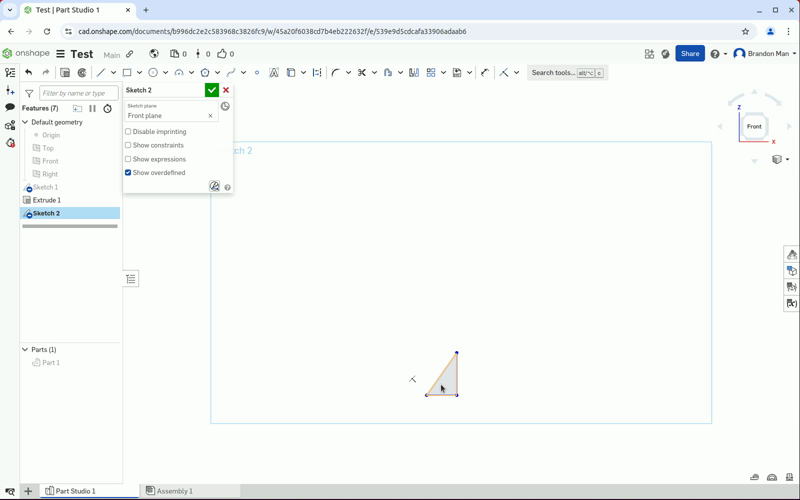
scroll(6)
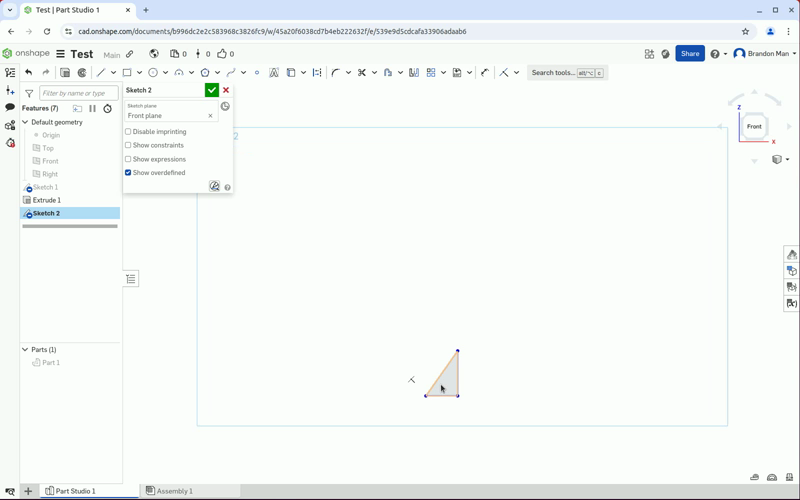
scroll(6)
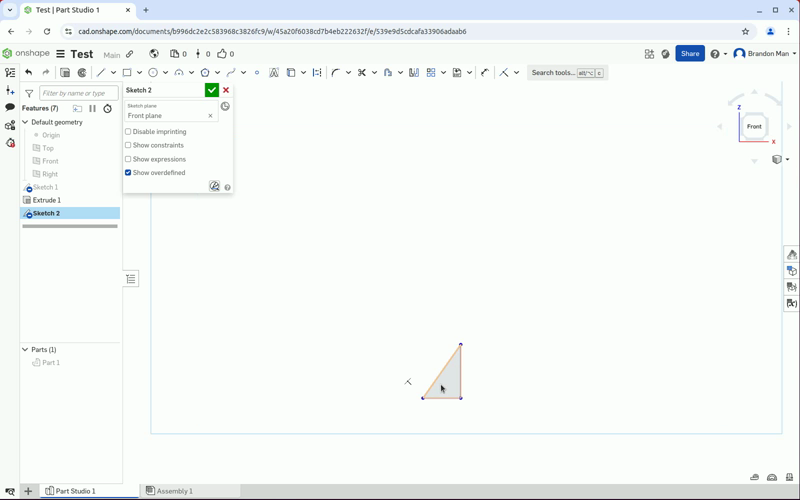
scroll(6)
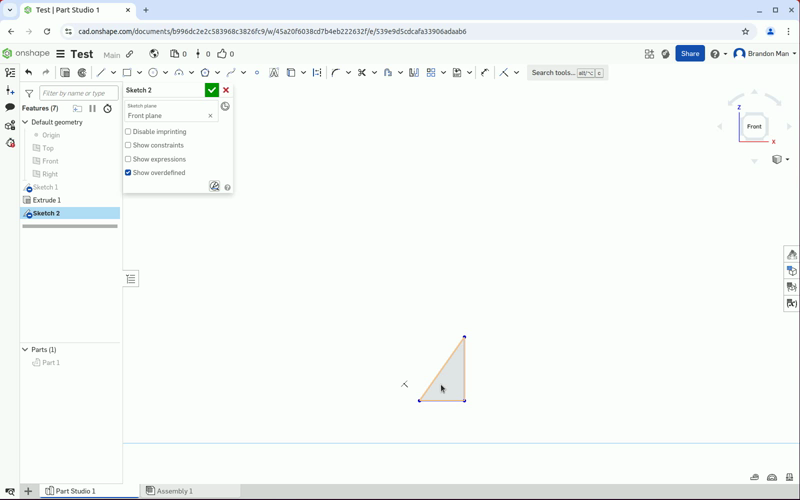
scroll(6)
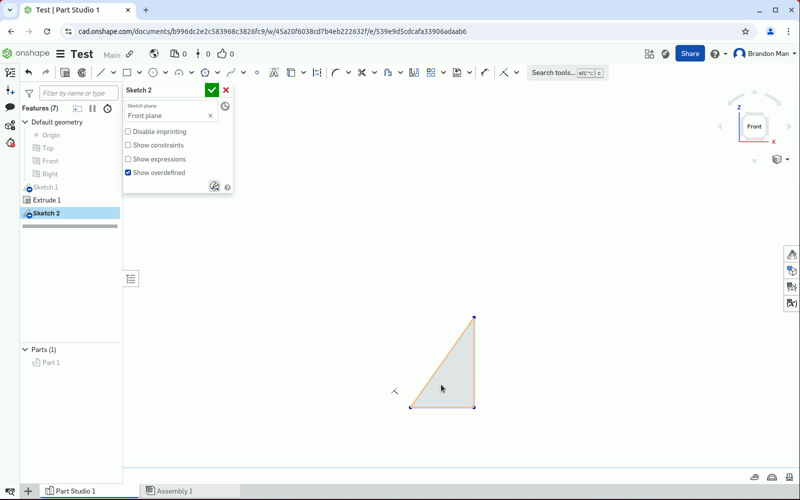
scroll(6)
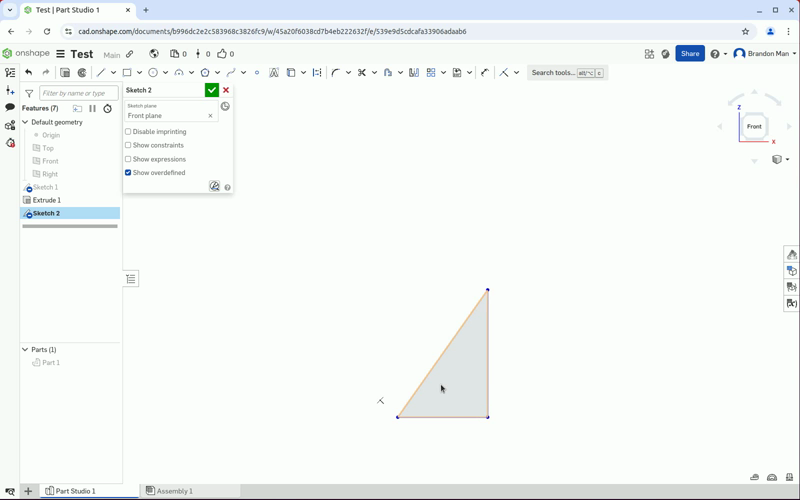
scroll(6)
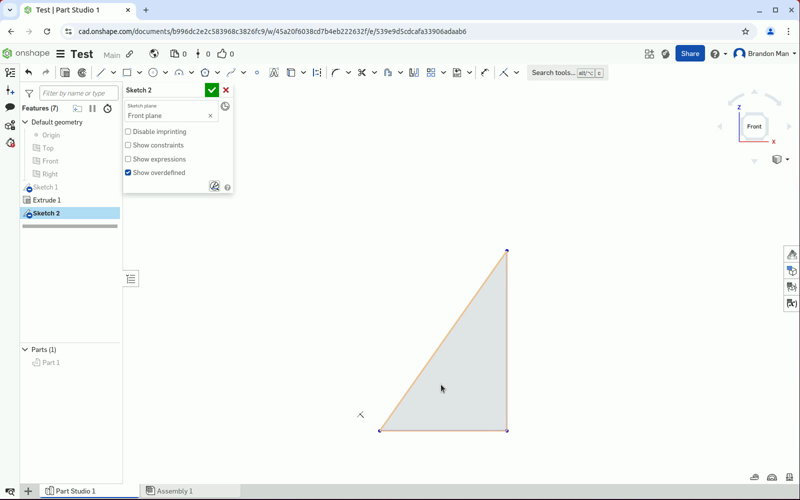
scroll(6)
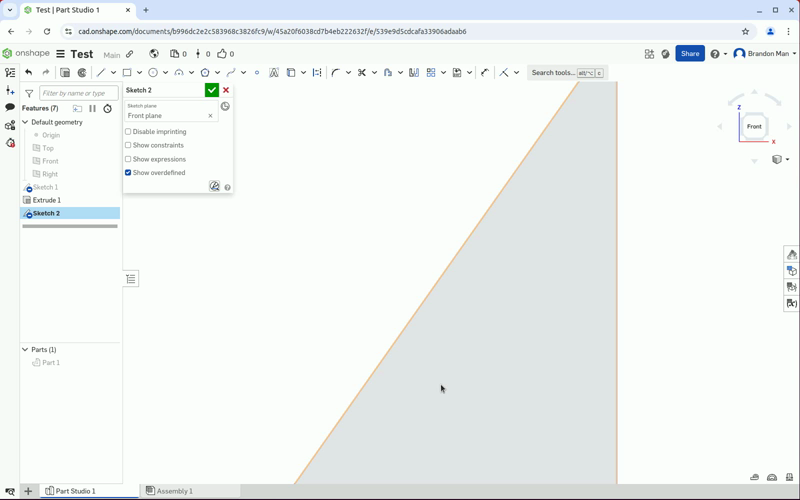
click(441, 384)
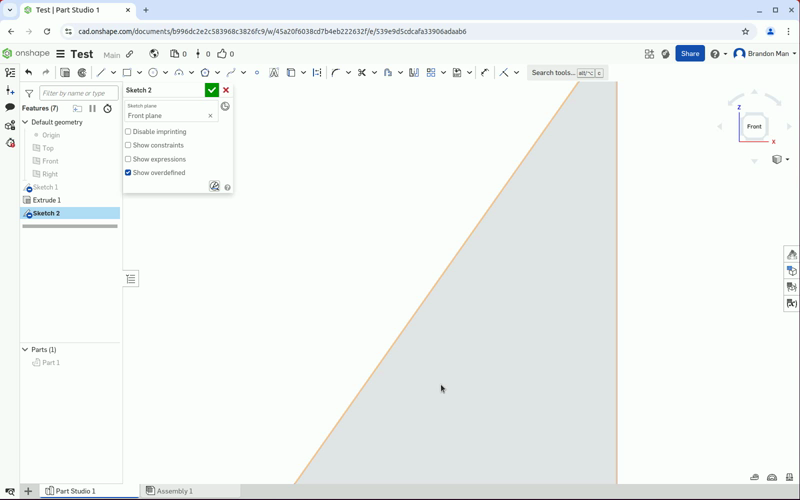
scroll(-6)
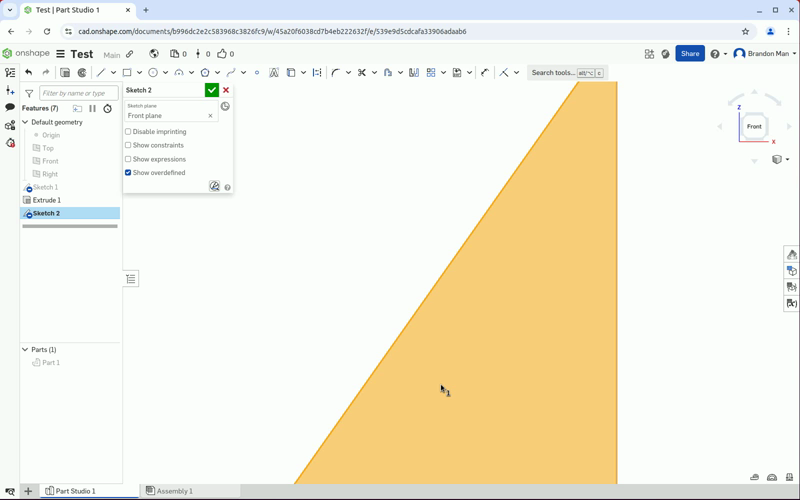
scroll(-6)
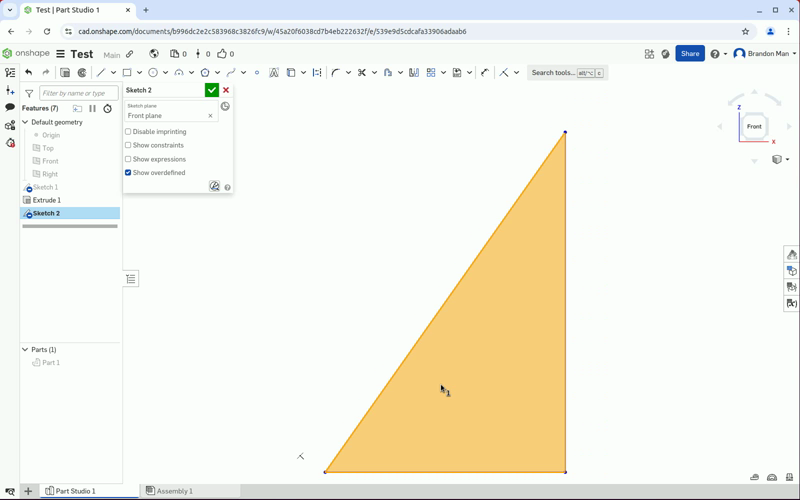
scroll(-6)
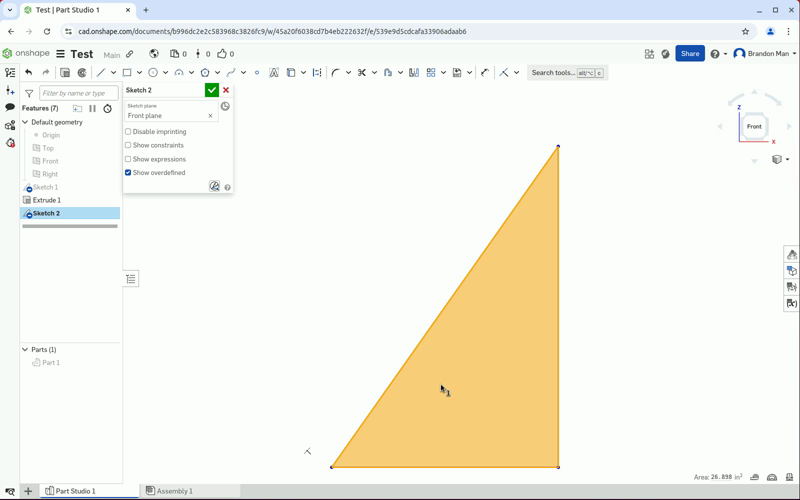
scroll(-6)
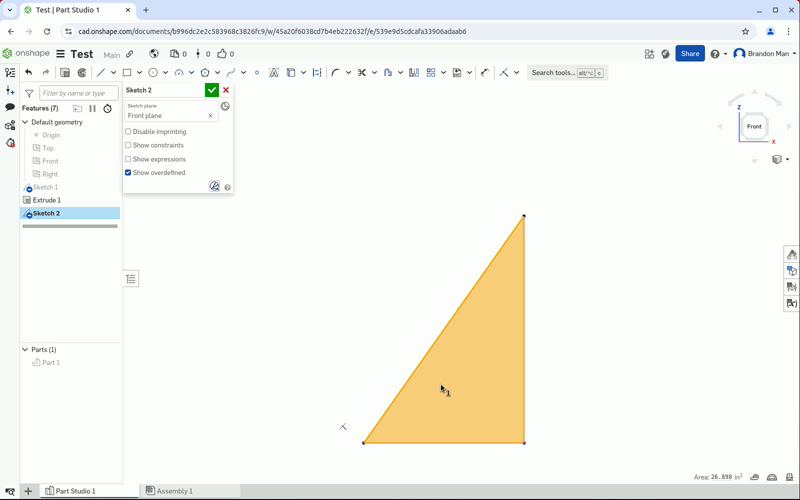
scroll(-6)
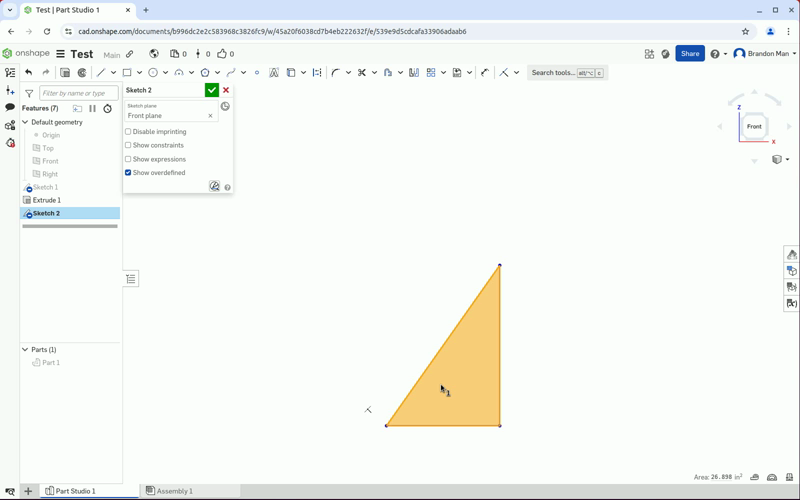
scroll(-6)
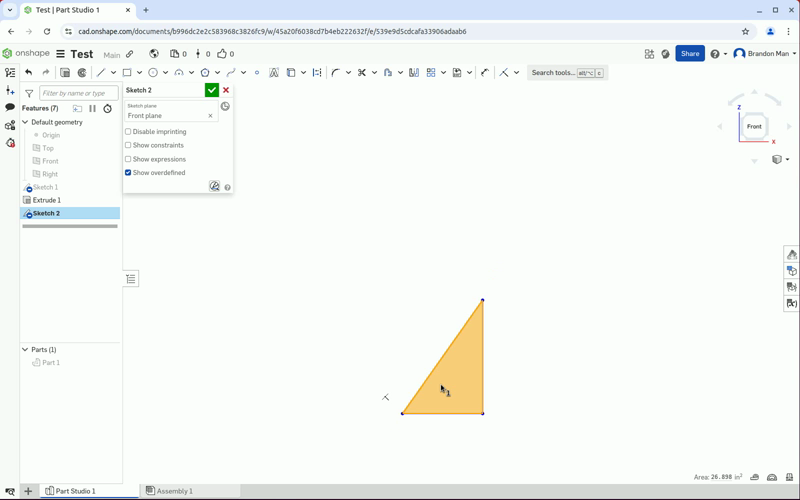
scroll(-6)
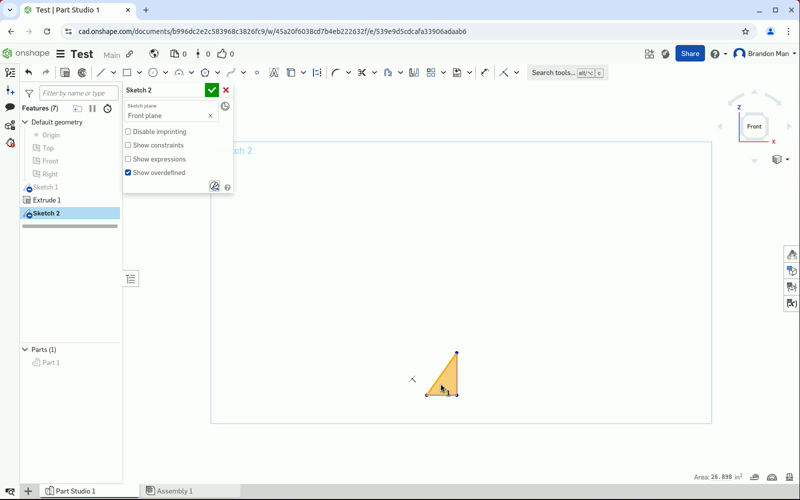
mouse_move(73, 352)
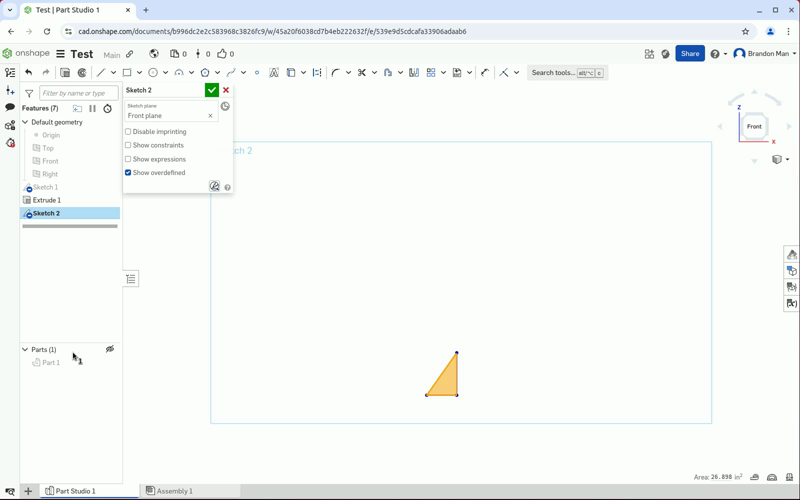
key(shift+y)
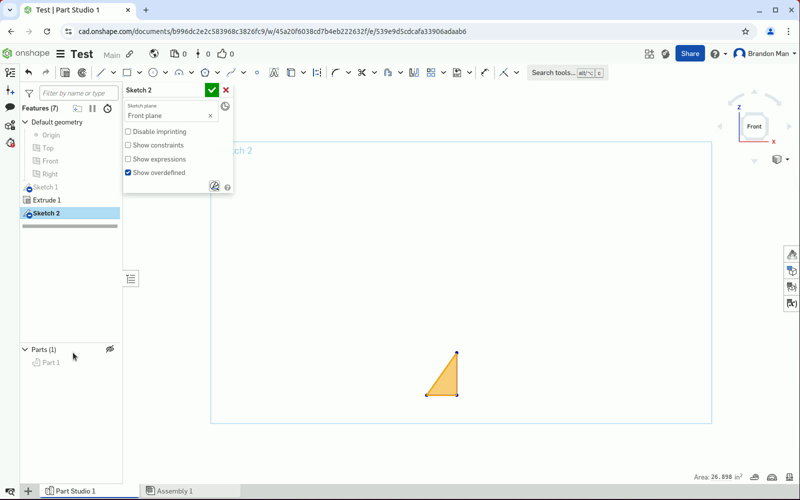
key(shift+e)
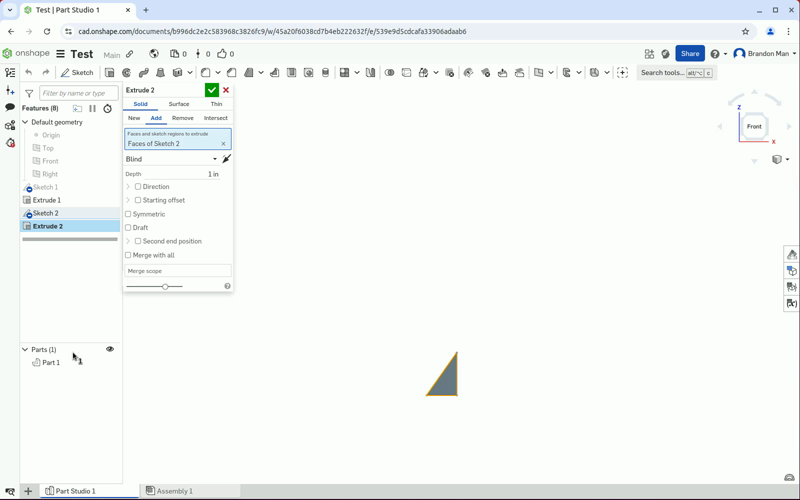
mouse_move(143, 106)
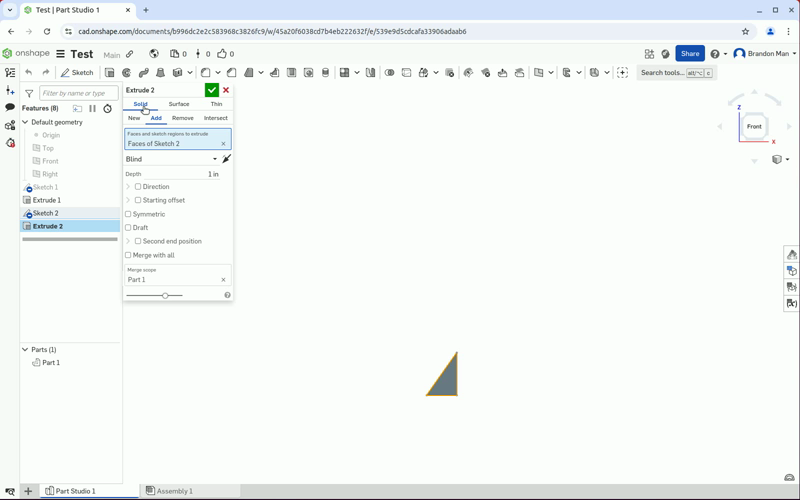
click(143, 106)
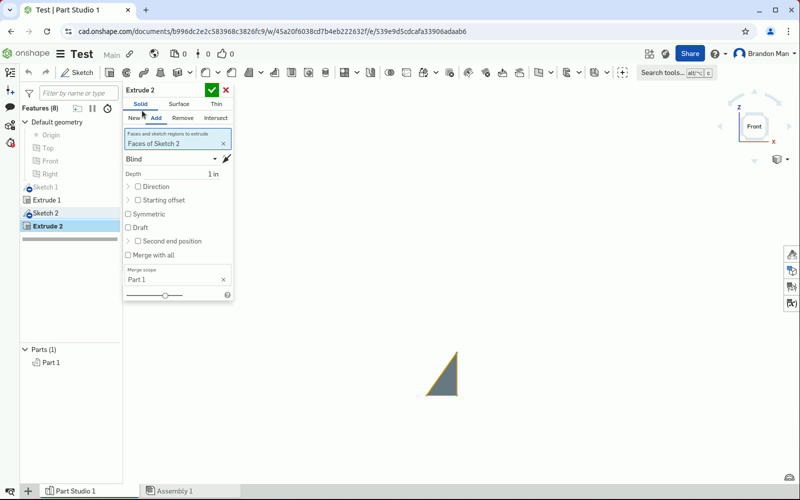
mouse_move(137, 120)
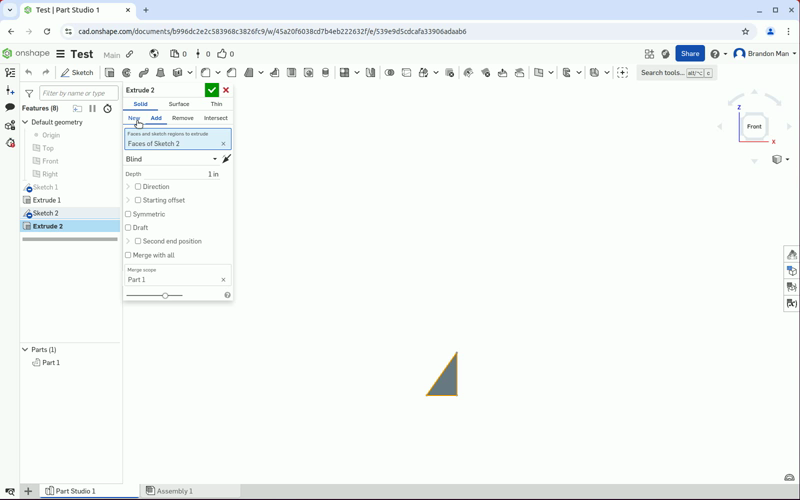
click(137, 120)
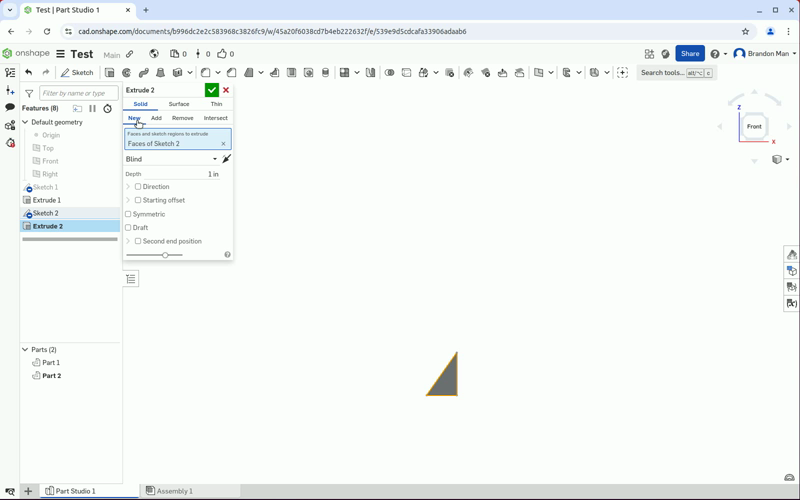
key(tab, 4)
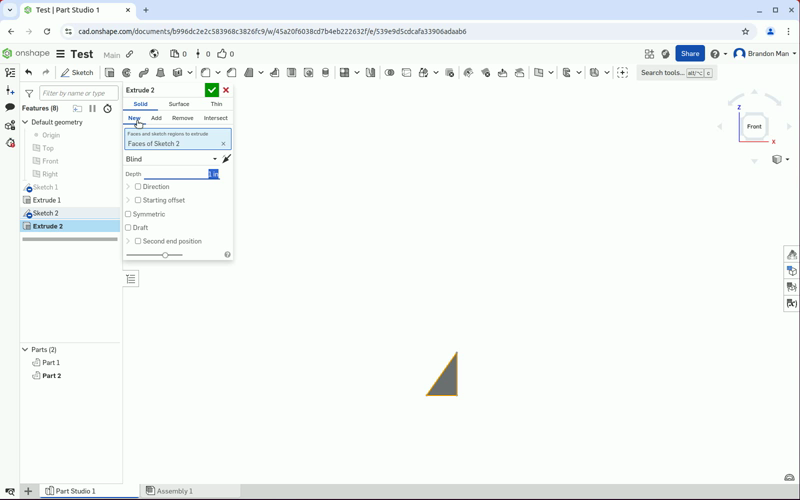
text(18.535)
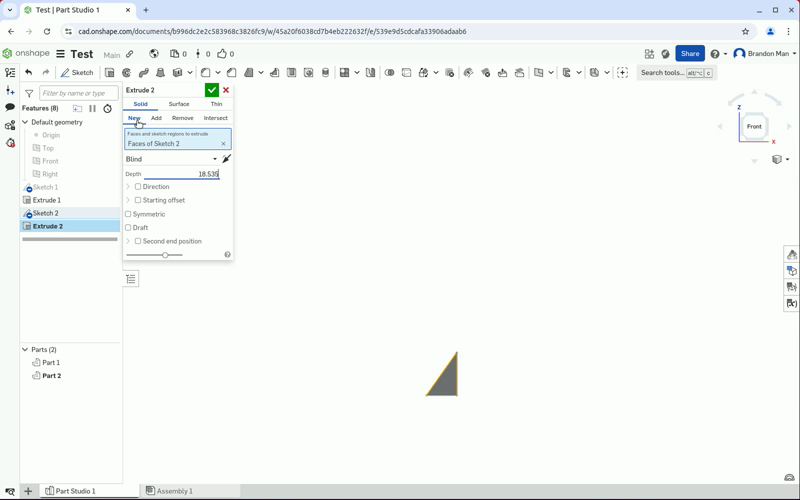
key(enter)
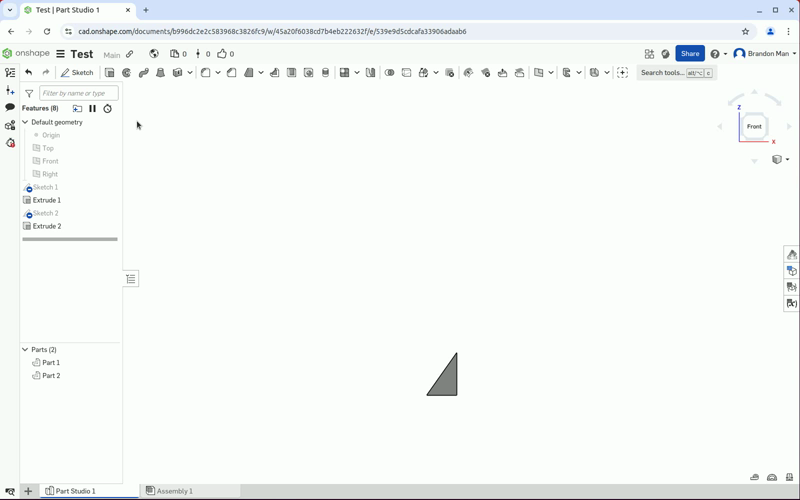
key(shift+h)
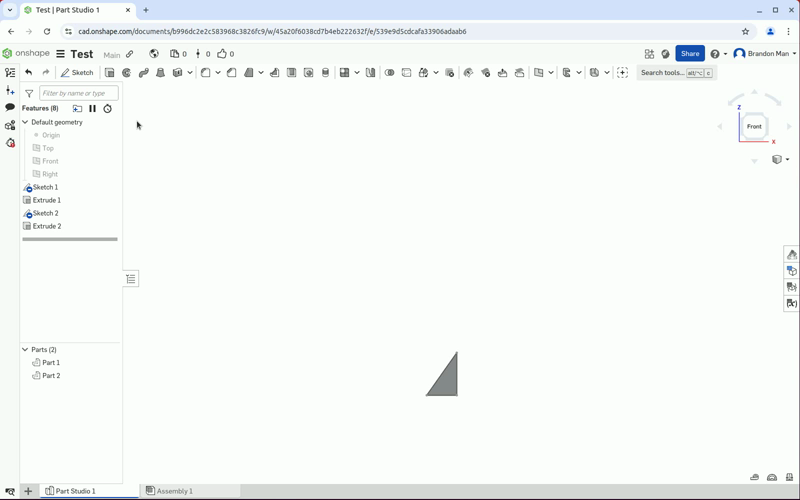
key(shift+h)
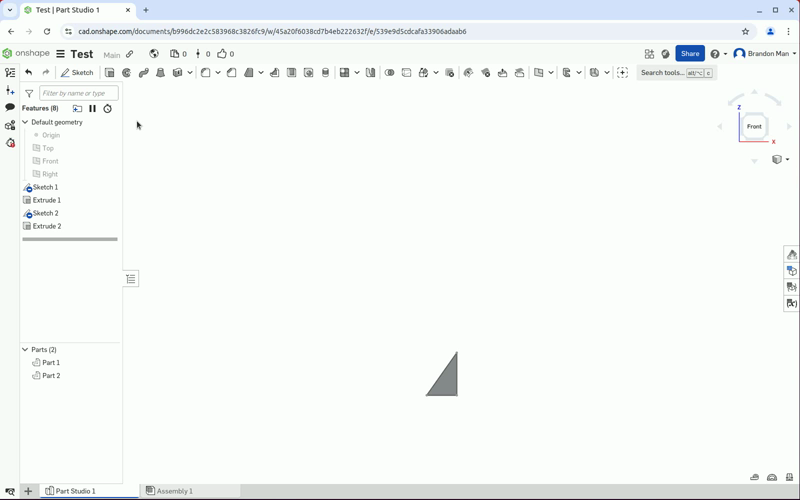
key(shift+7)
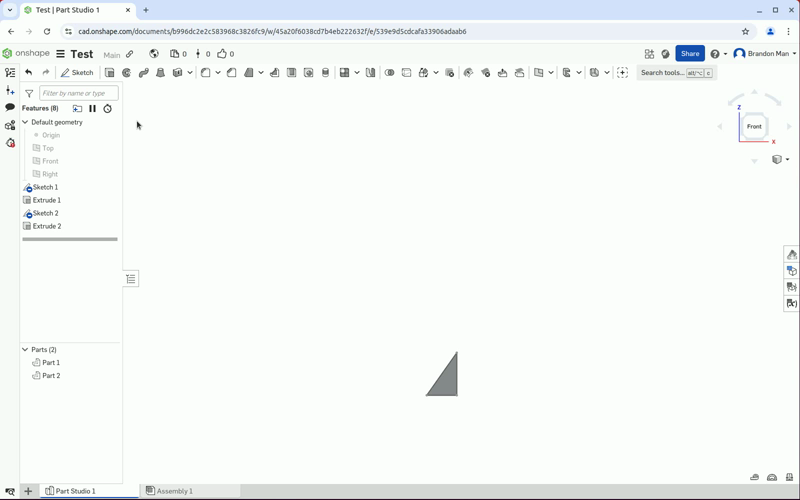
key(left, 2)
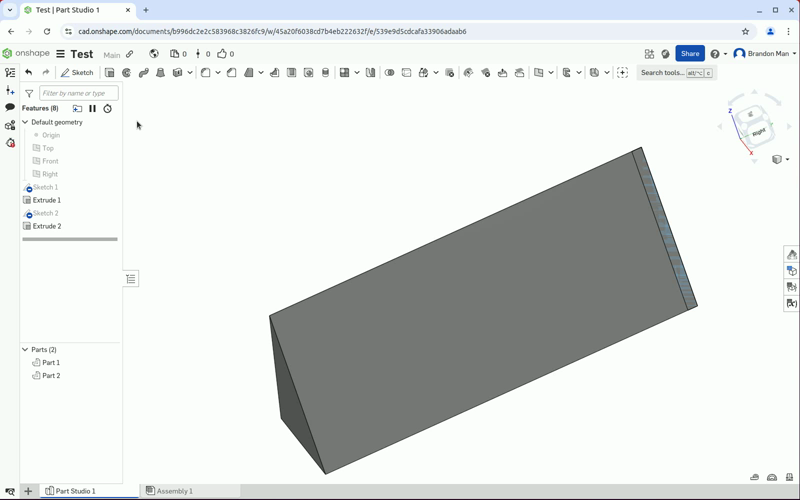
key(down, 2)
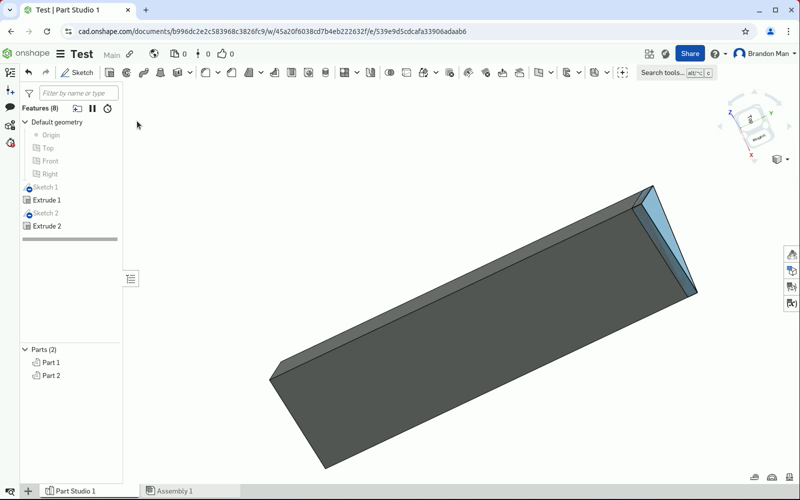
key(up, 2)
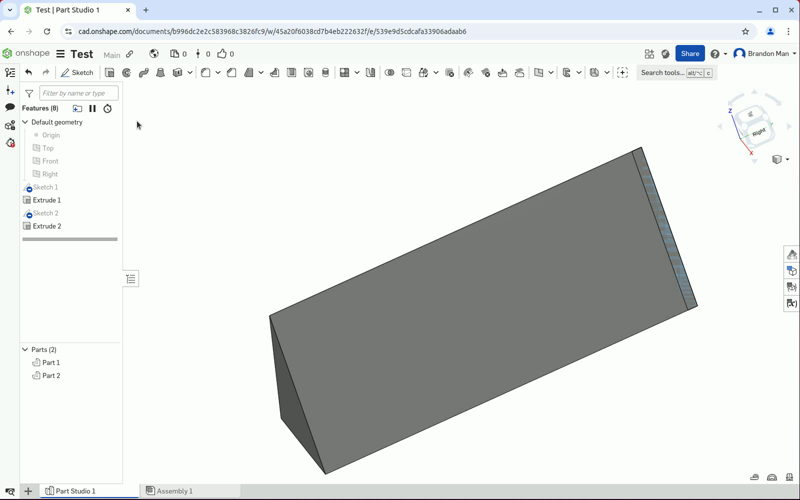
key(right, 2)
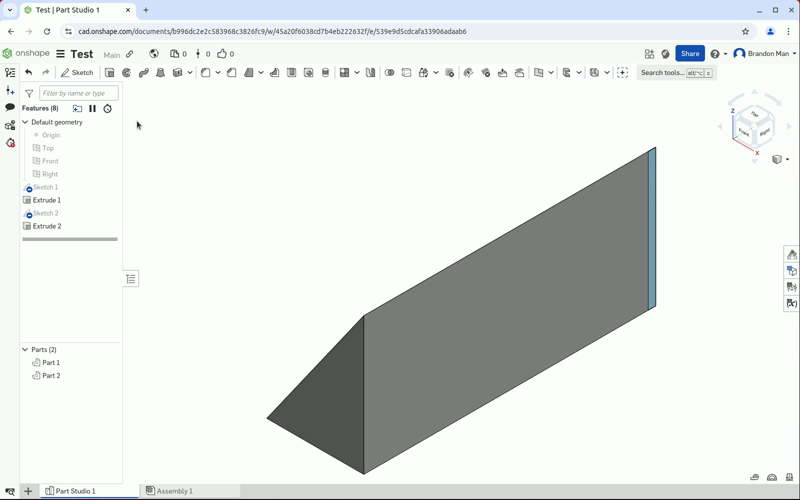
mouse_move(73, 189)
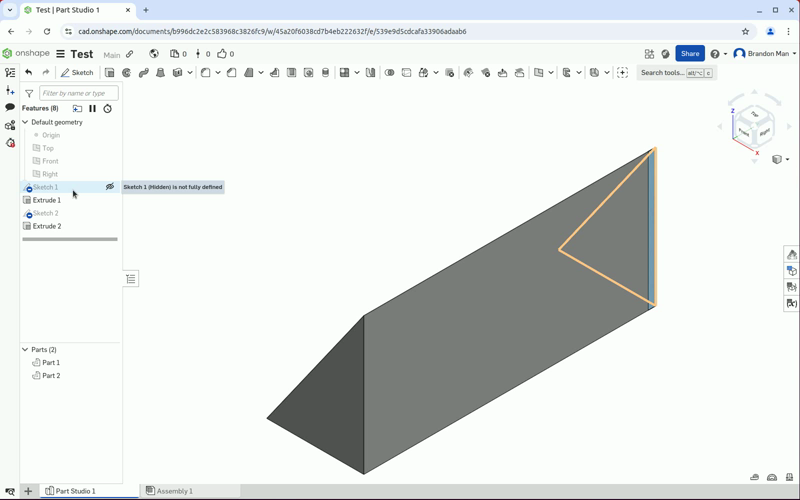
click(73, 189)